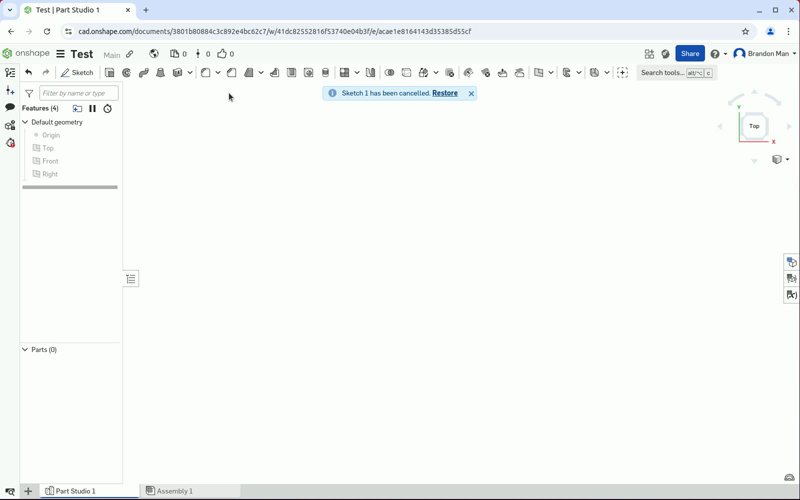
key(shift+h)
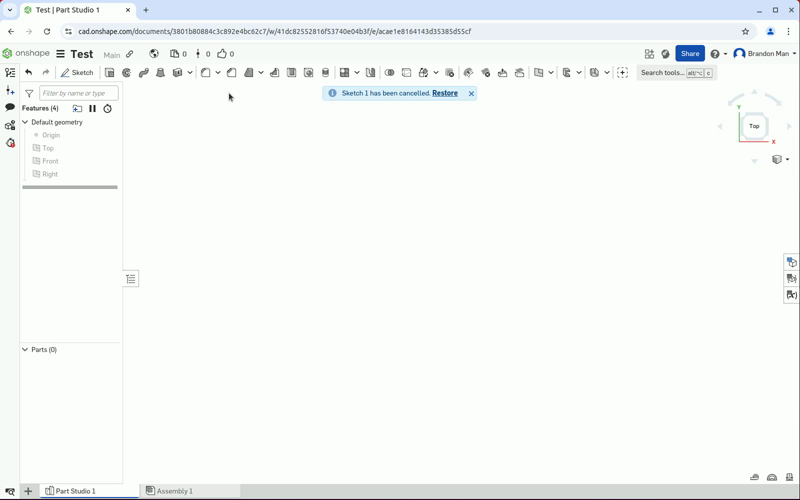
mouse_move(73, 352)
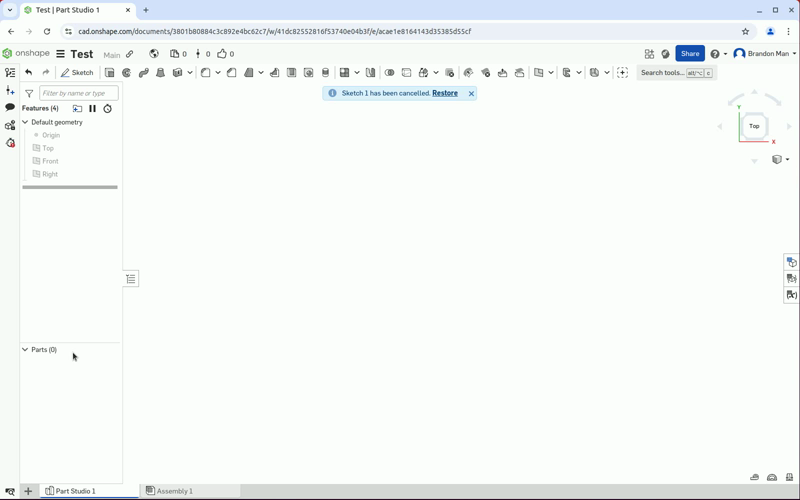
key(y)
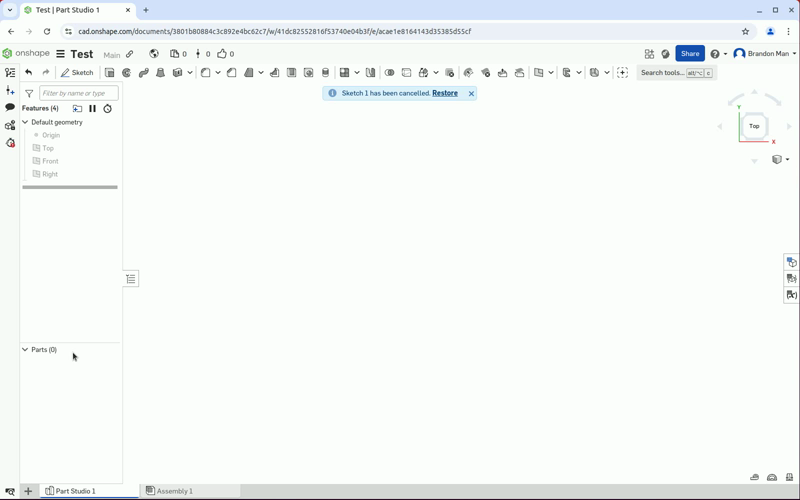
key(shift+p)
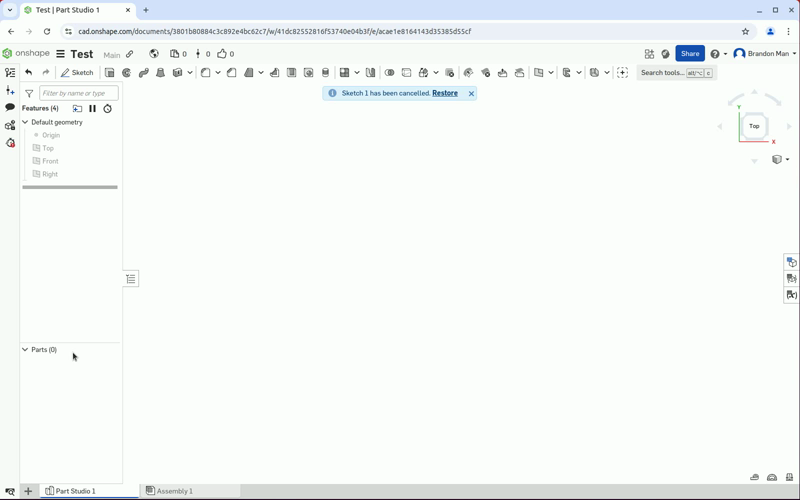
key(space)
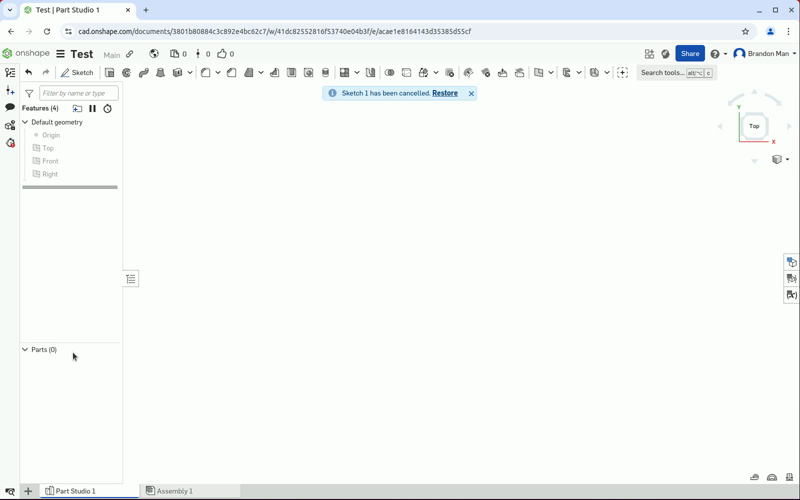
key_down(shift)
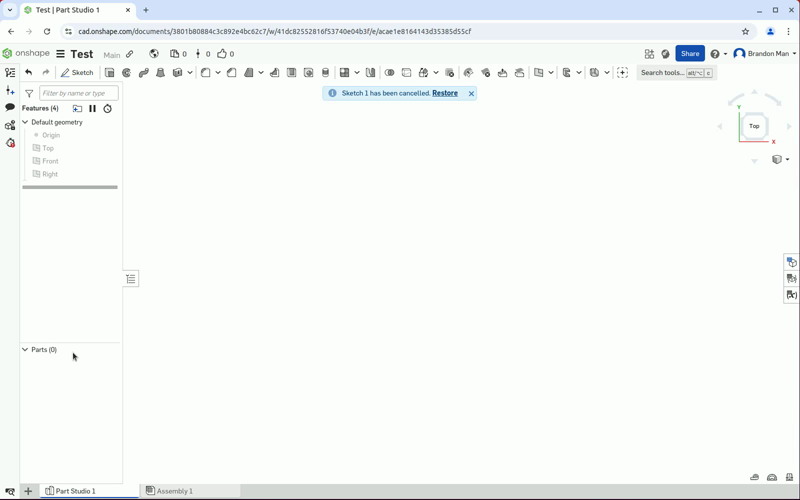
key(up)
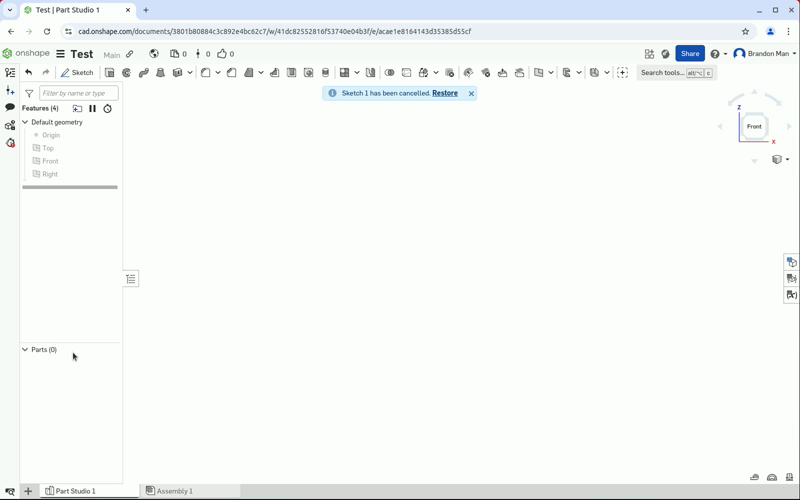
key_up(shift)
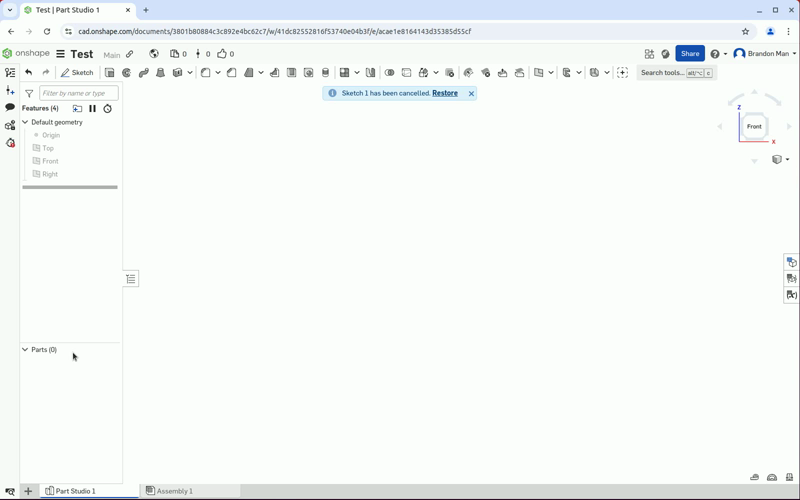
mouse_move(73, 352)
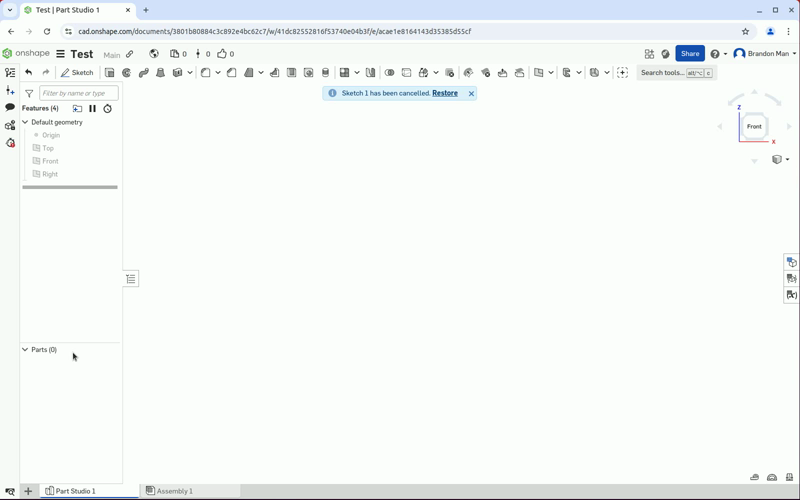
key(shift+y)
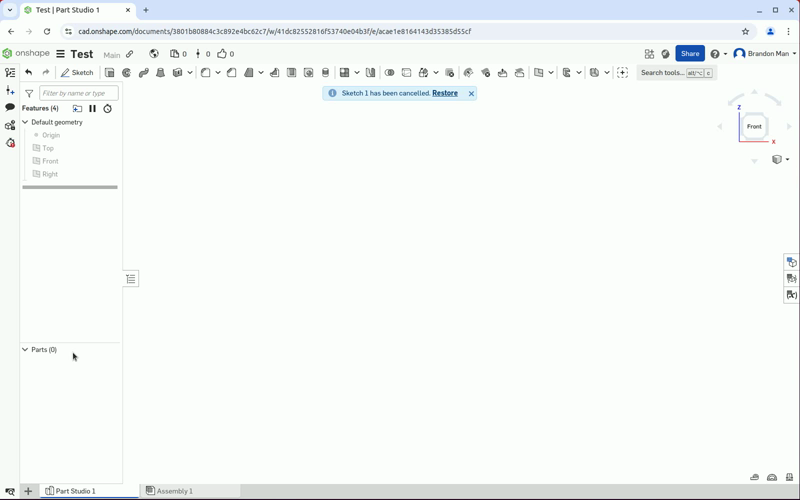
key(shift+s)
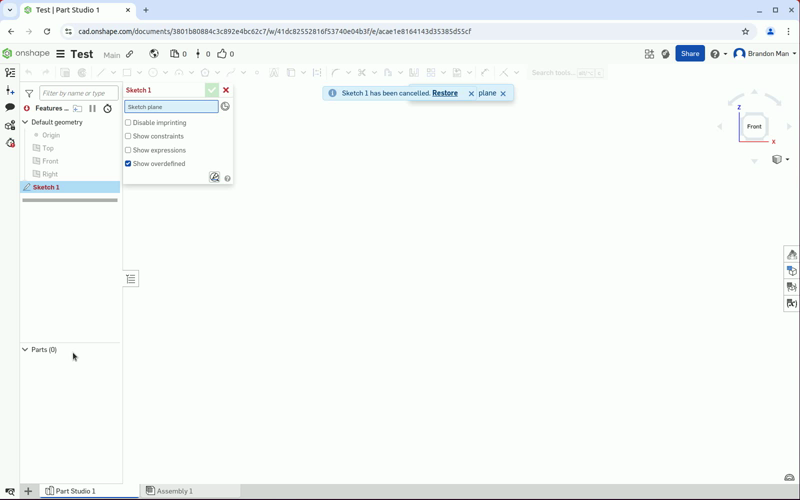
mouse_move(73, 163)
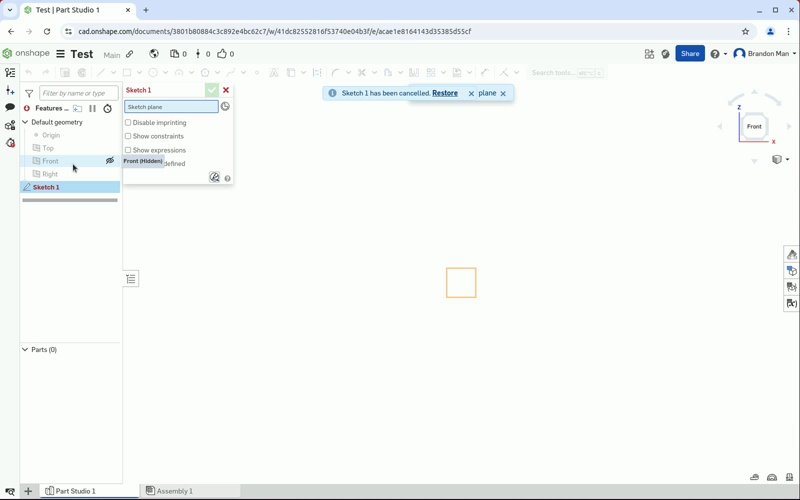
click(73, 163)
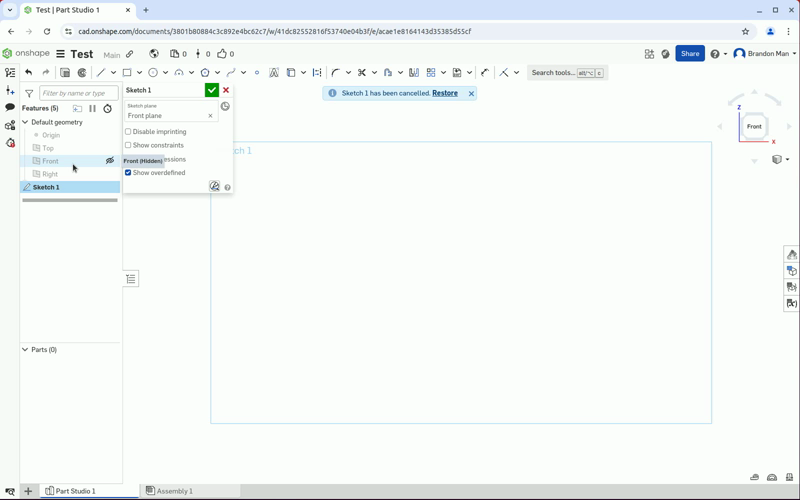
mouse_move(73, 352)
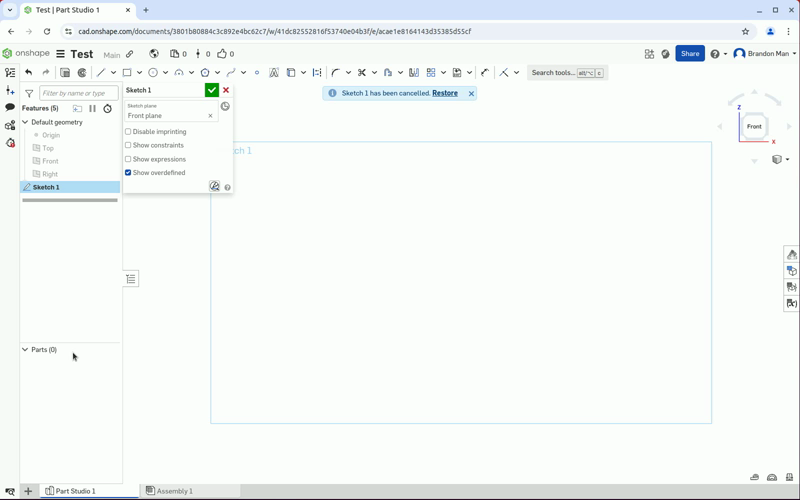
key(y)
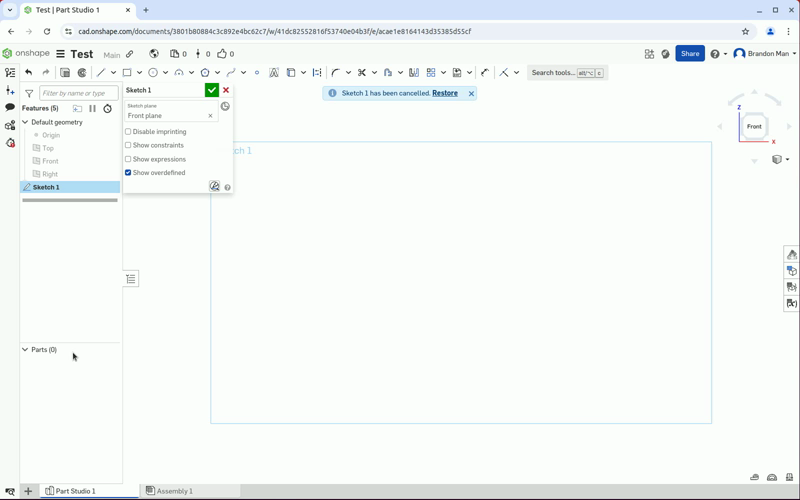
key(l)
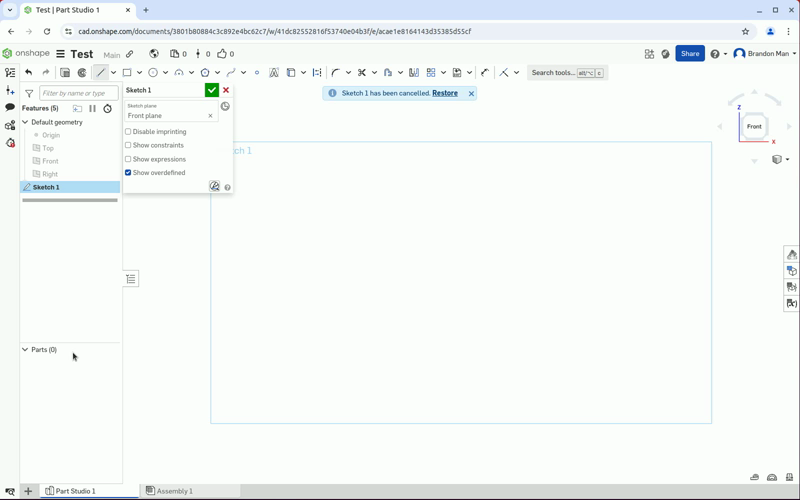
key_down(shift)
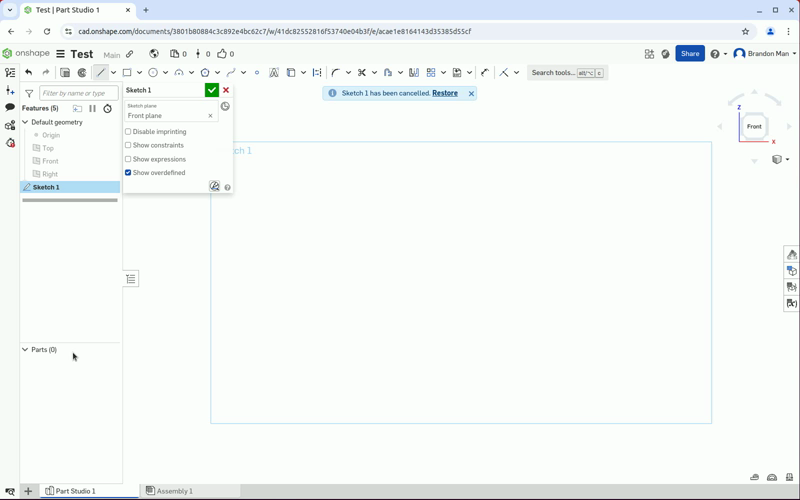
mouse_move(460, 257)
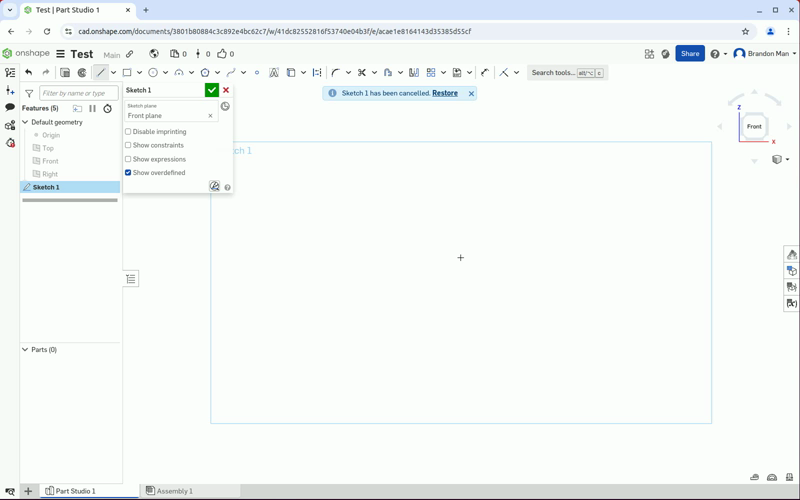
click(460, 257)
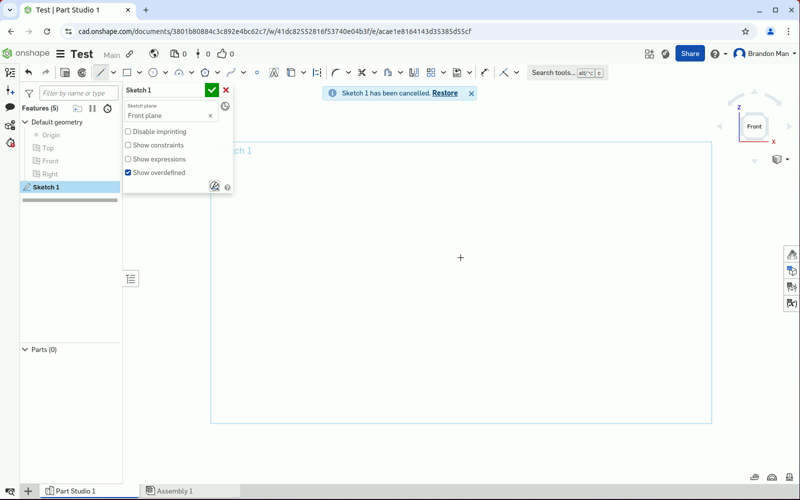
key_up(shift)
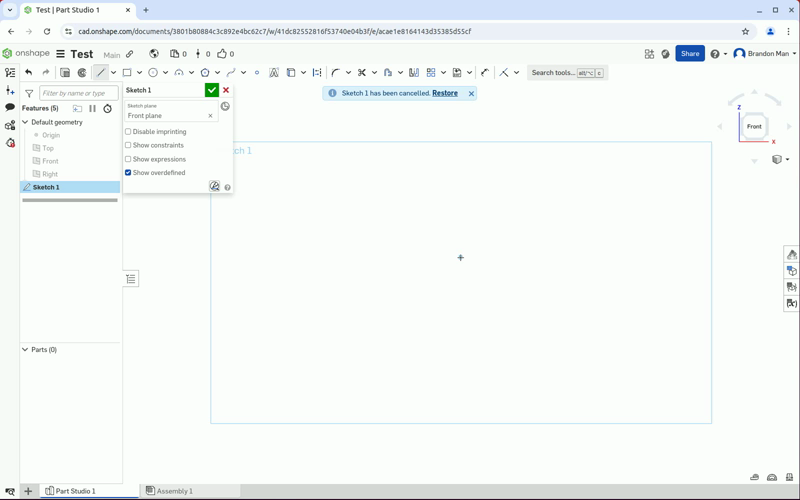
key_down(shift)
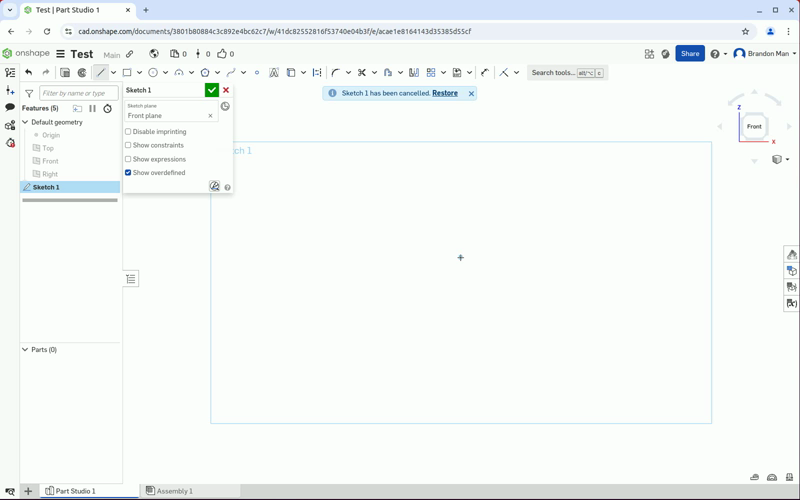
mouse_move(490, 257)
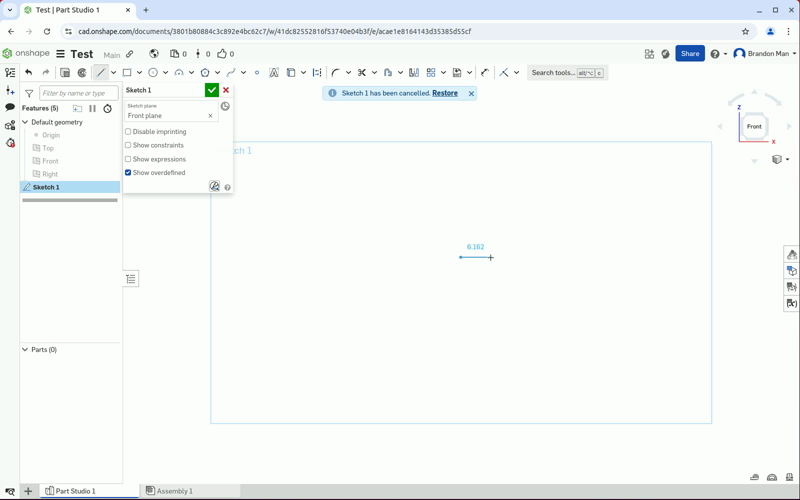
mouse_move(486, 257)
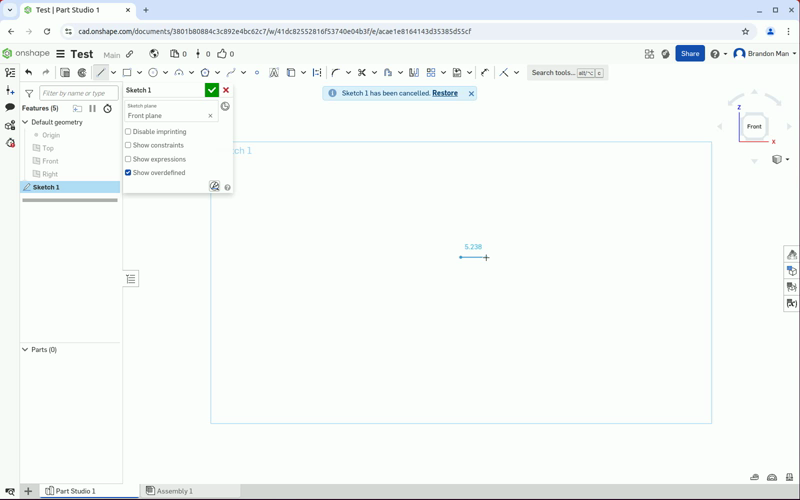
click(486, 257)
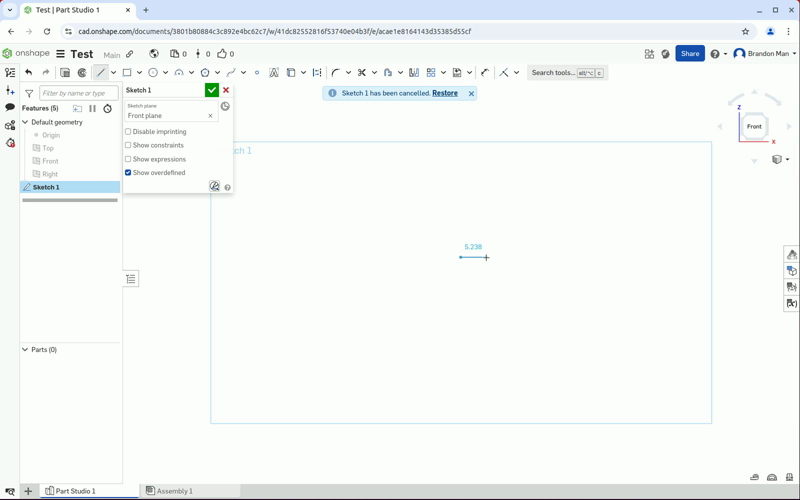
key_up(shift)
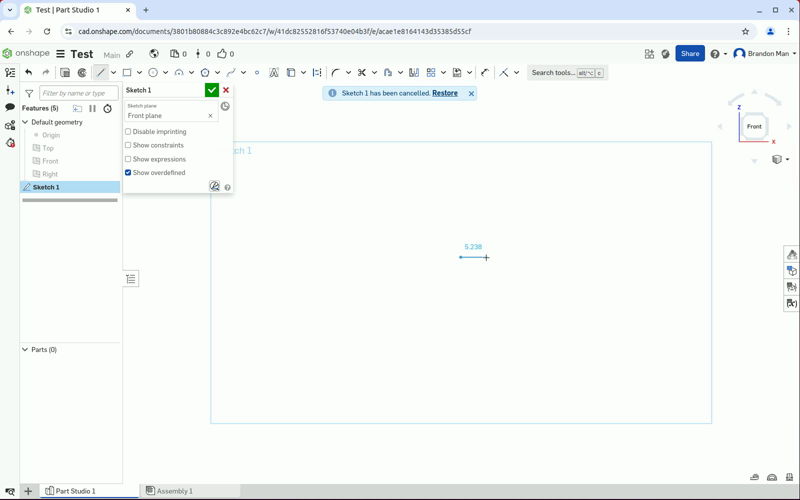
key_down(shift)
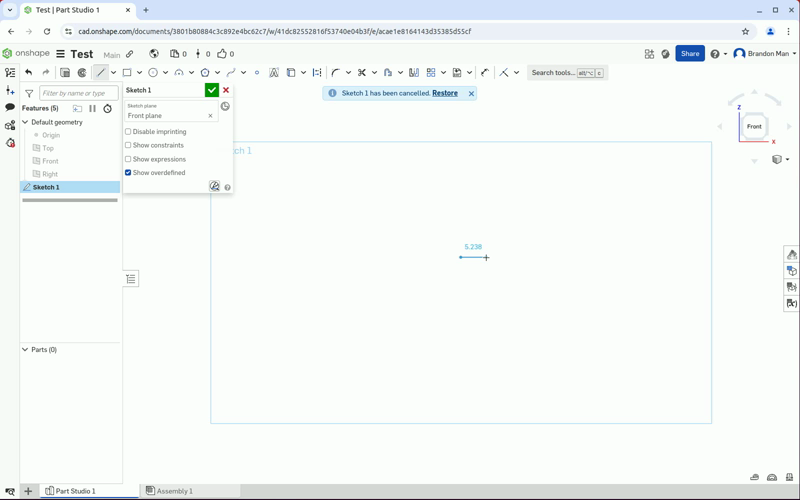
mouse_move(486, 193)
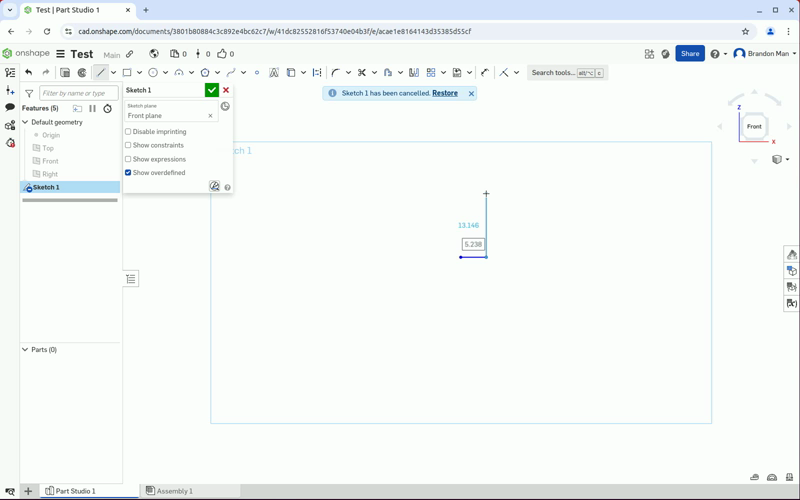
click(486, 193)
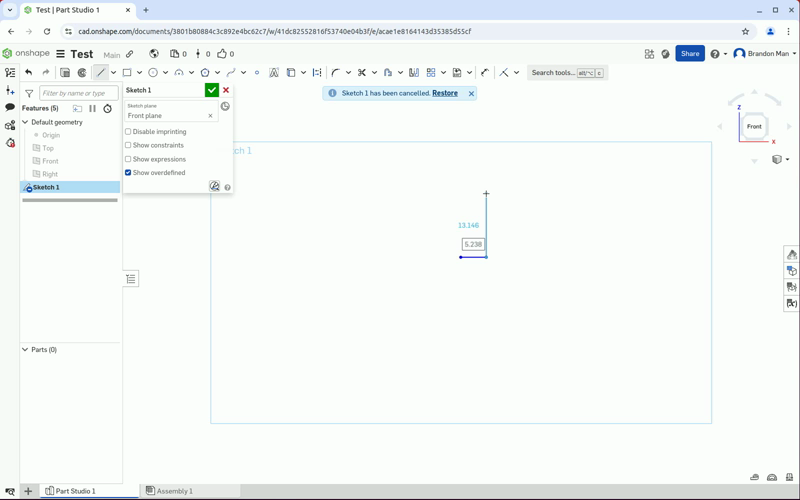
key_up(shift)
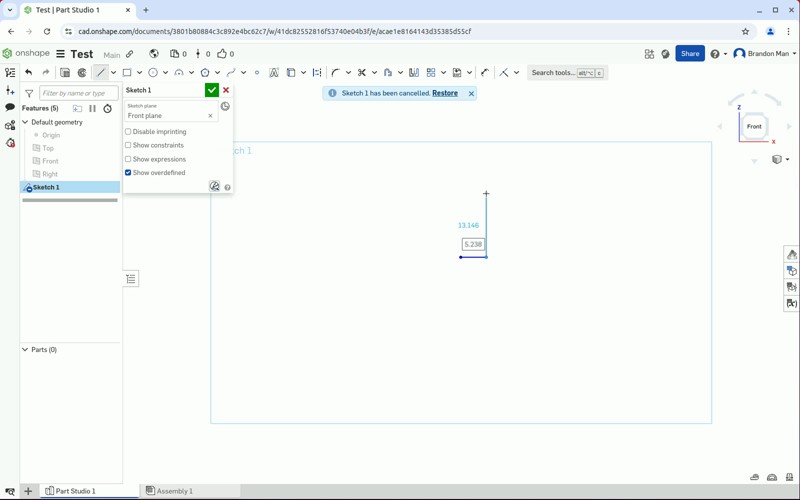
key_down(shift)
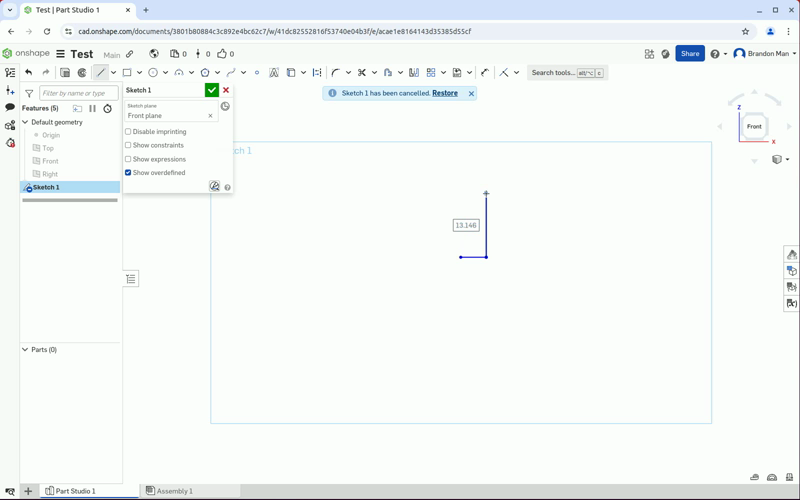
mouse_move(516, 193)
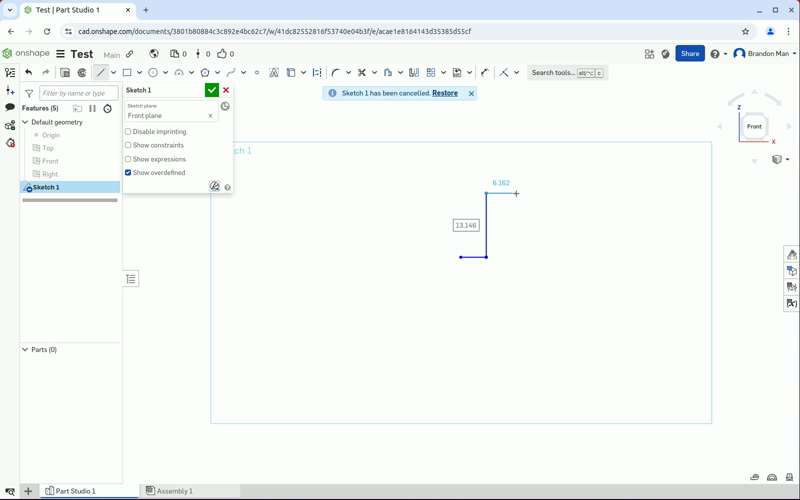
mouse_move(460, 193)
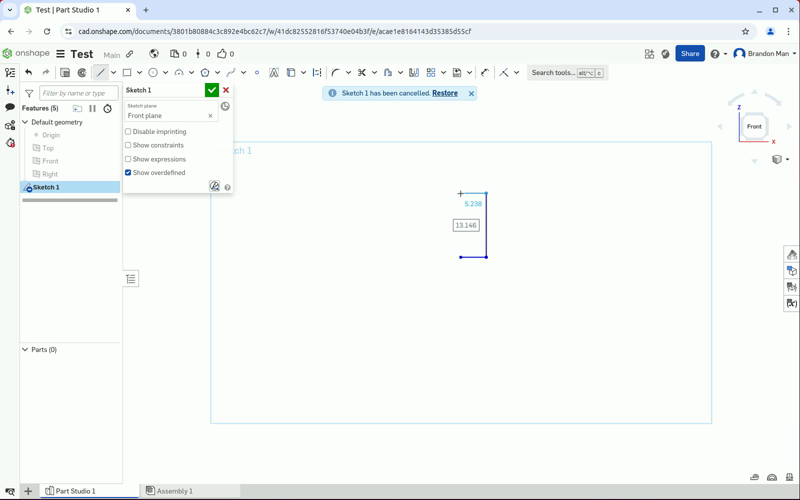
click(460, 193)
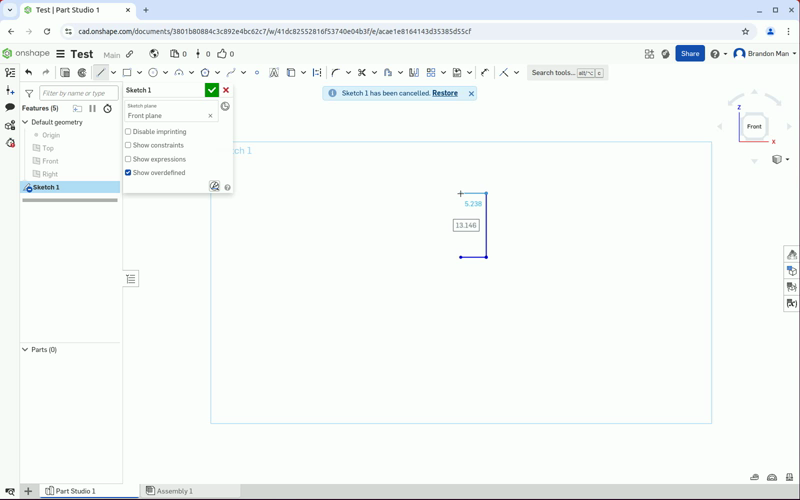
key_up(shift)
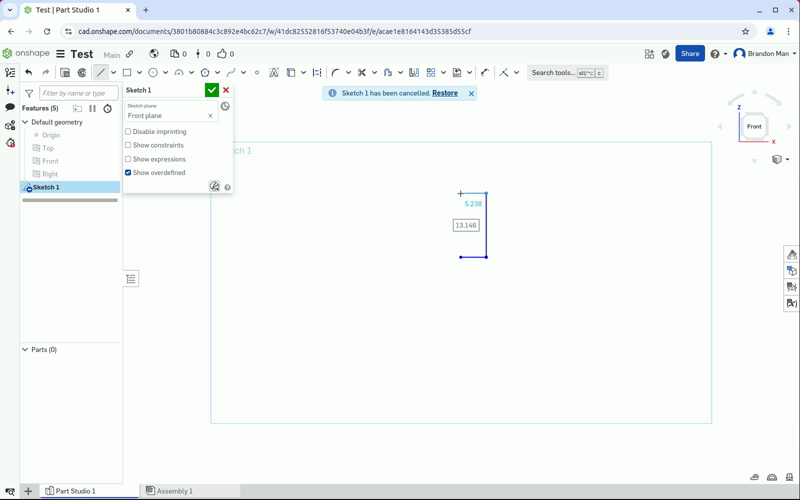
key_down(shift)
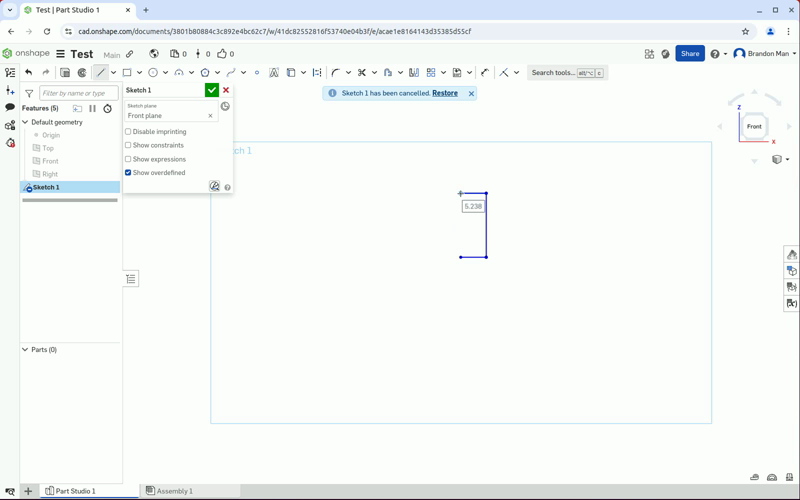
mouse_move(460, 257)
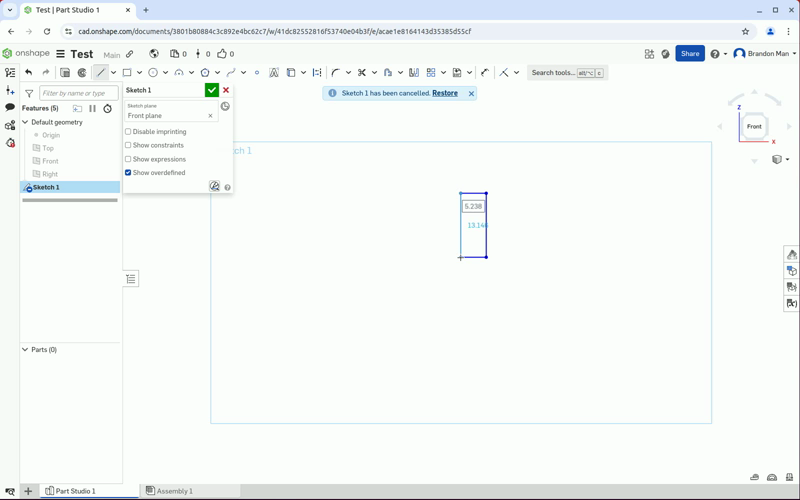
key_up(shift)
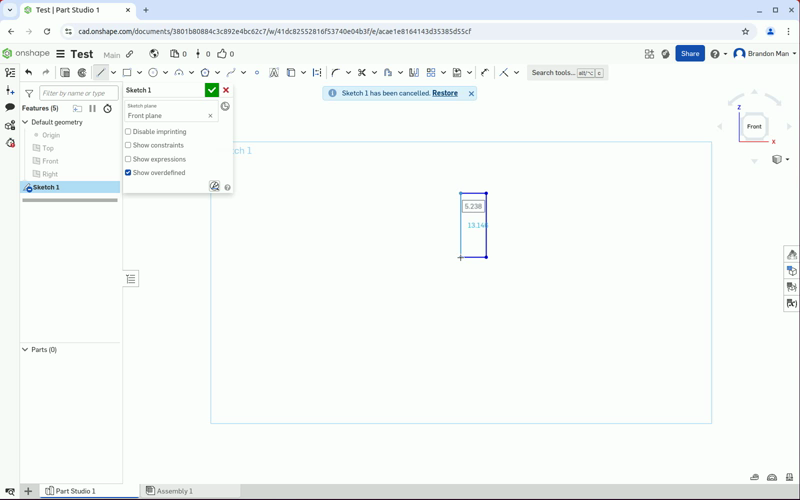
click(460, 257)
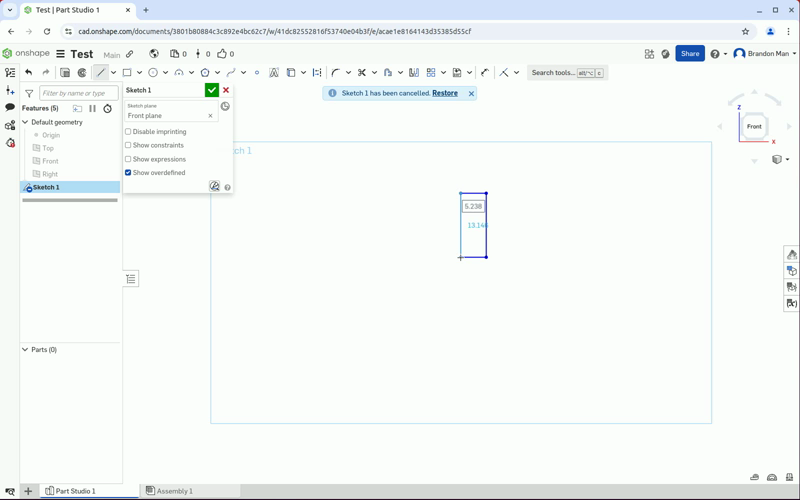
key(esc)
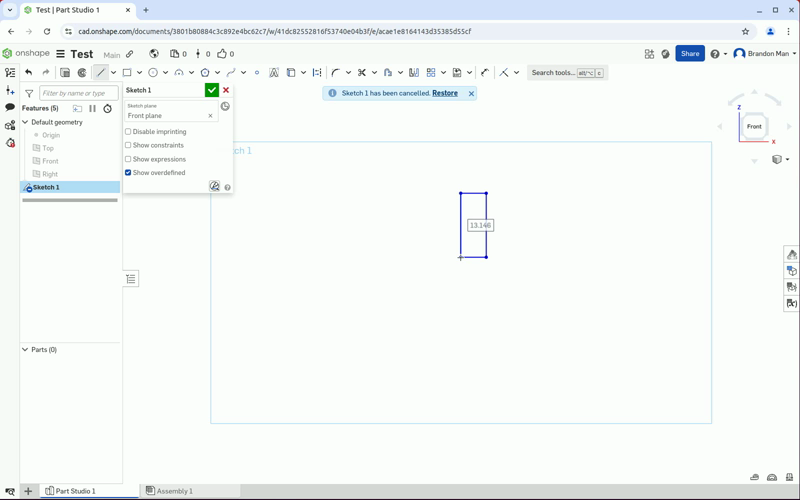
mouse_move(467, 253)
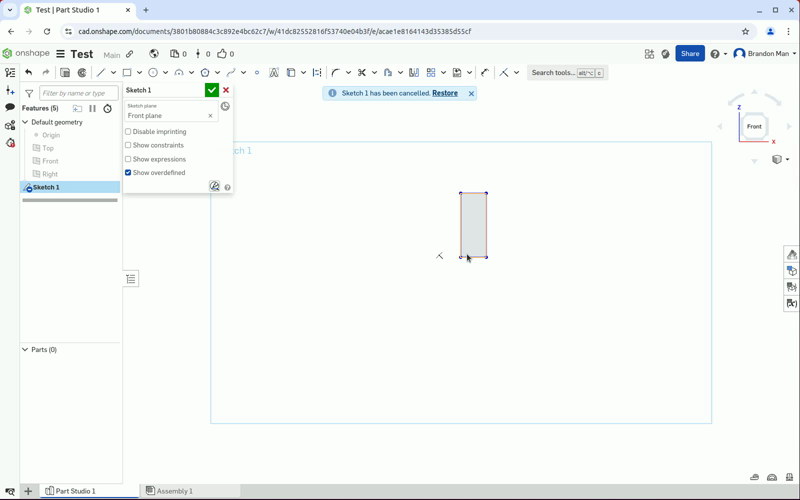
scroll(6)
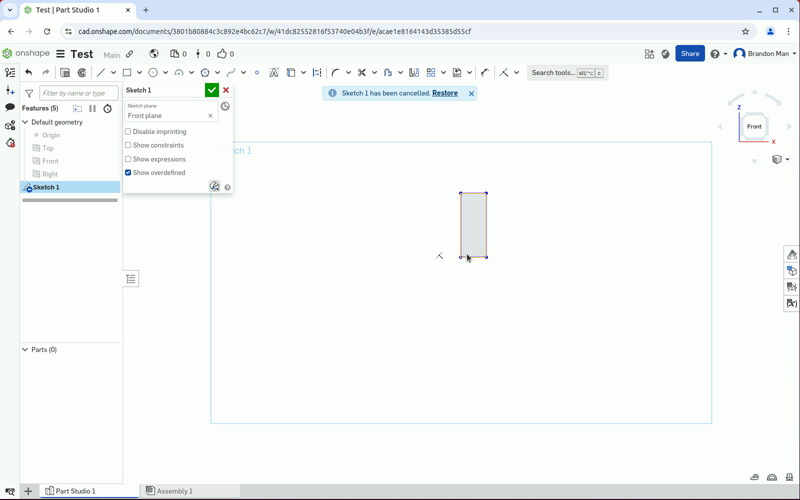
scroll(6)
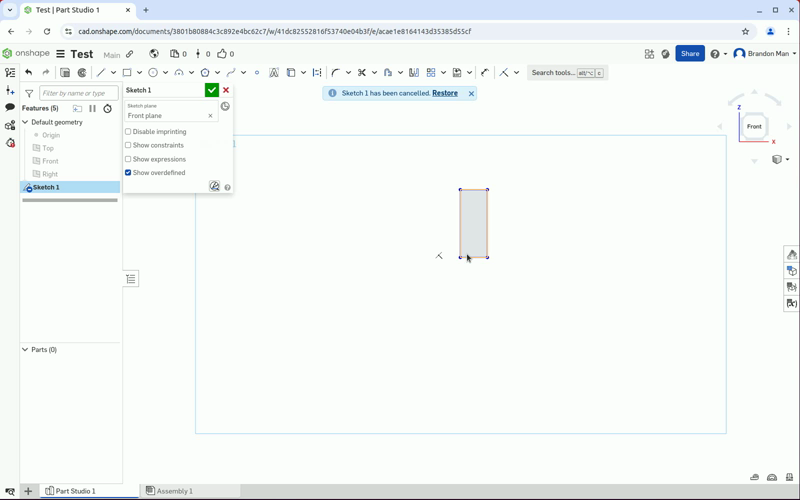
scroll(6)
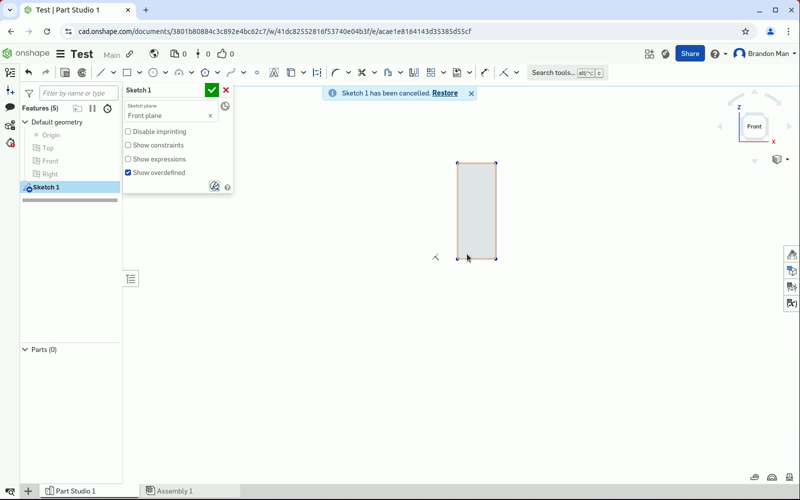
scroll(6)
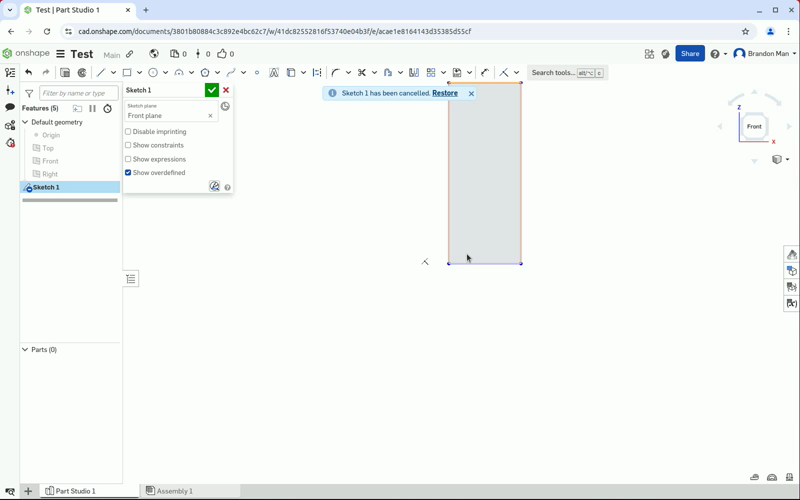
scroll(6)
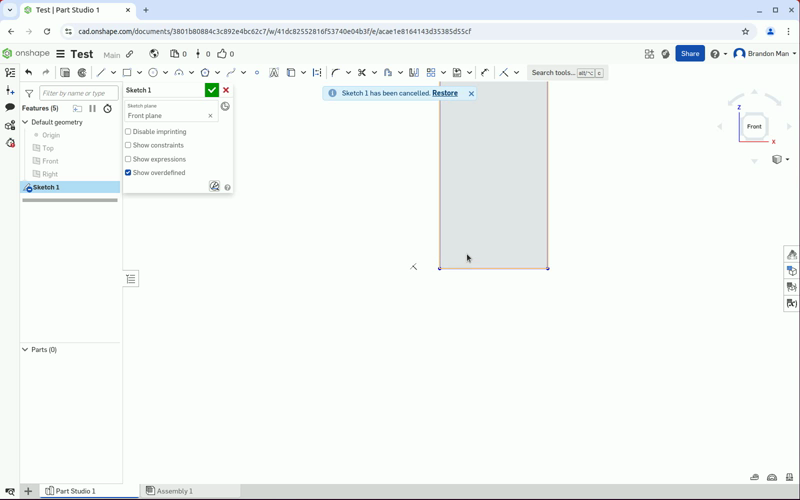
scroll(6)
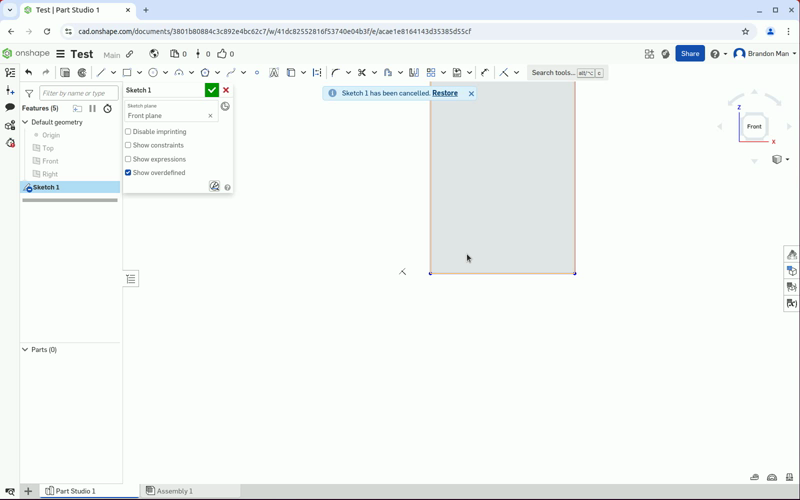
scroll(6)
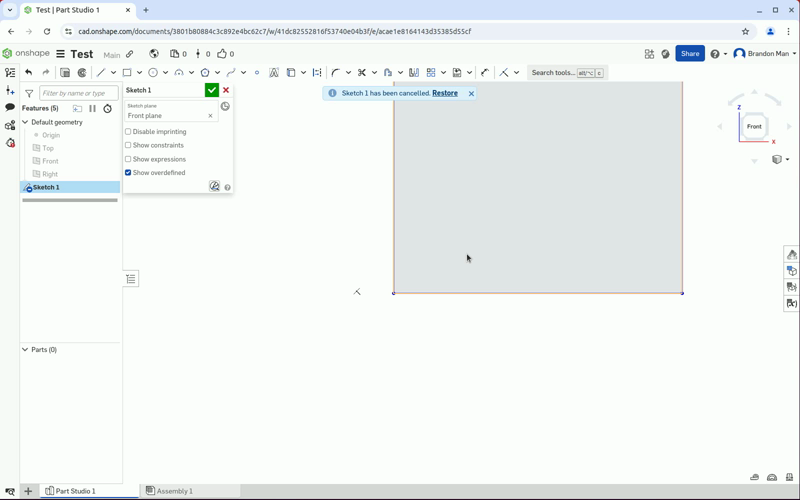
click(467, 253)
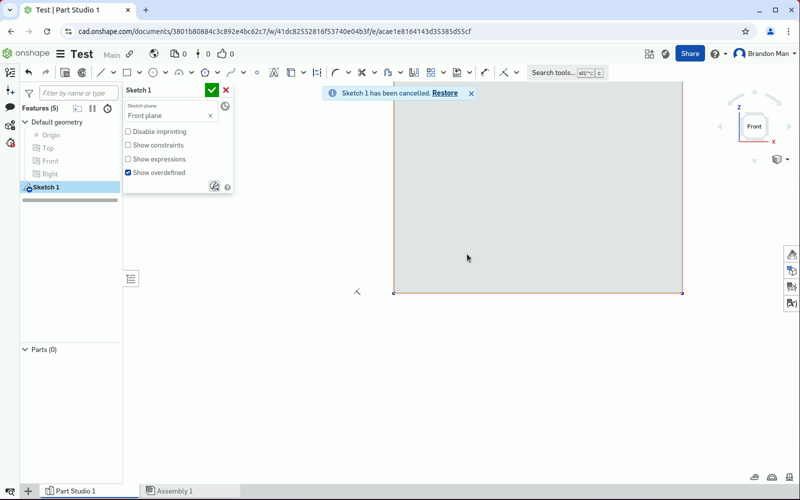
scroll(-6)
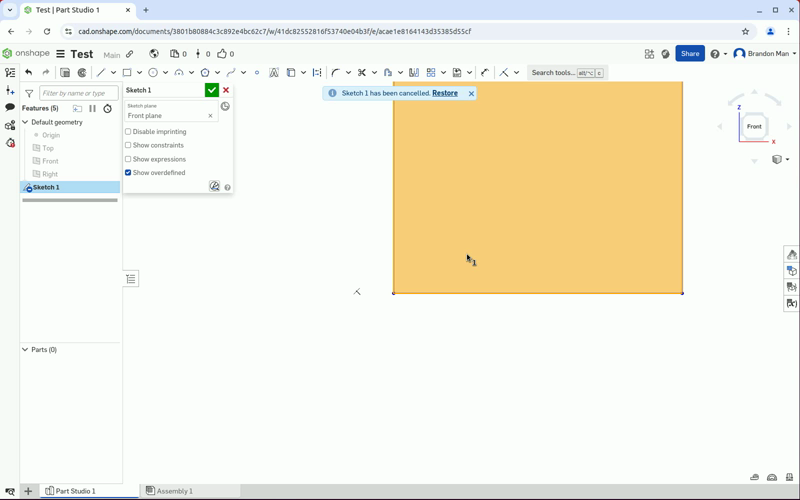
scroll(-6)
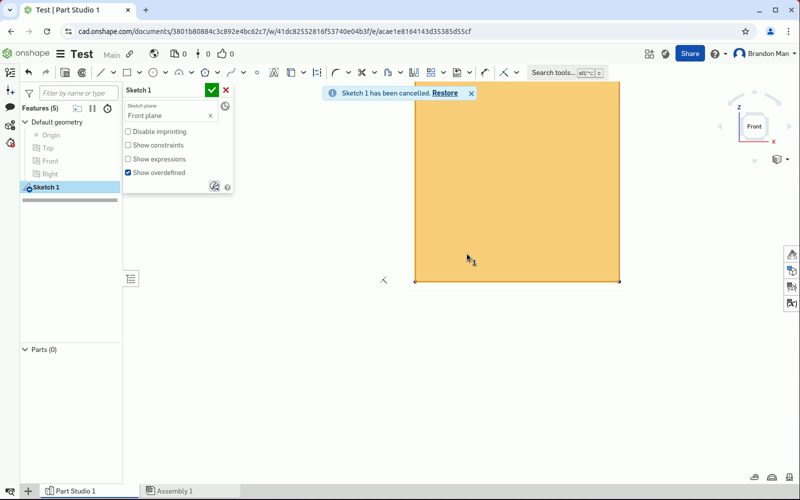
scroll(-6)
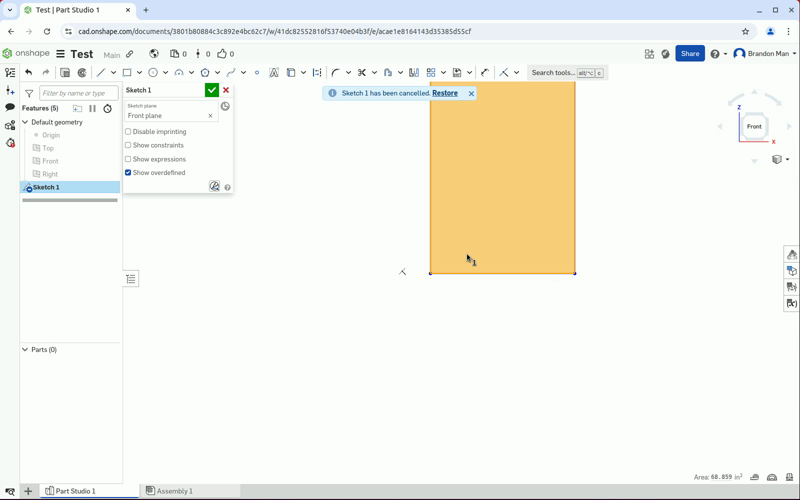
scroll(-6)
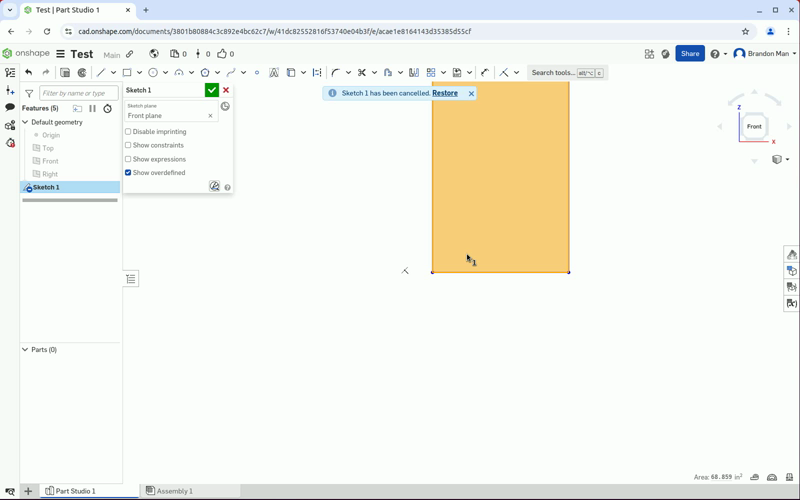
scroll(-6)
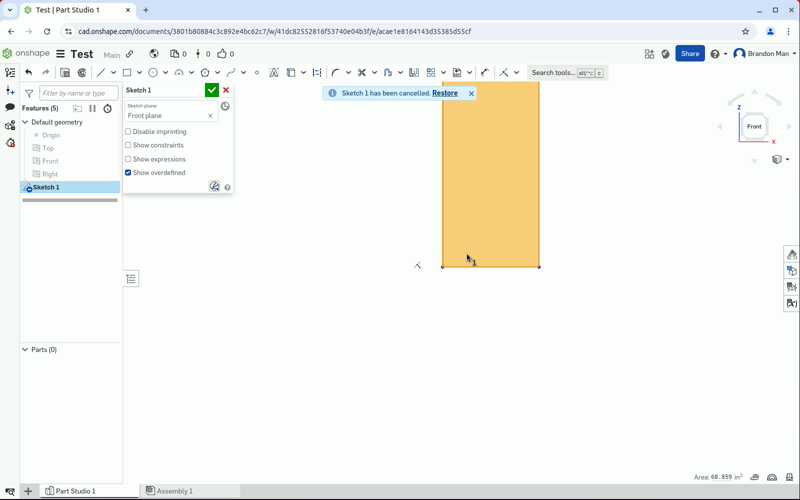
scroll(-6)
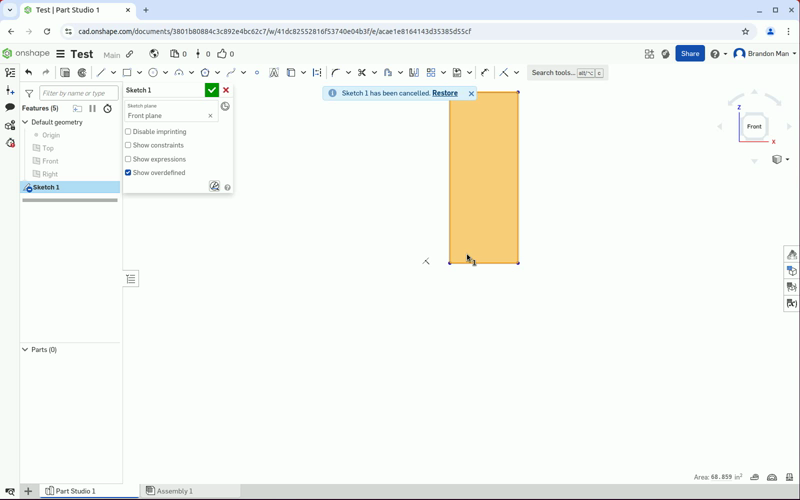
scroll(-6)
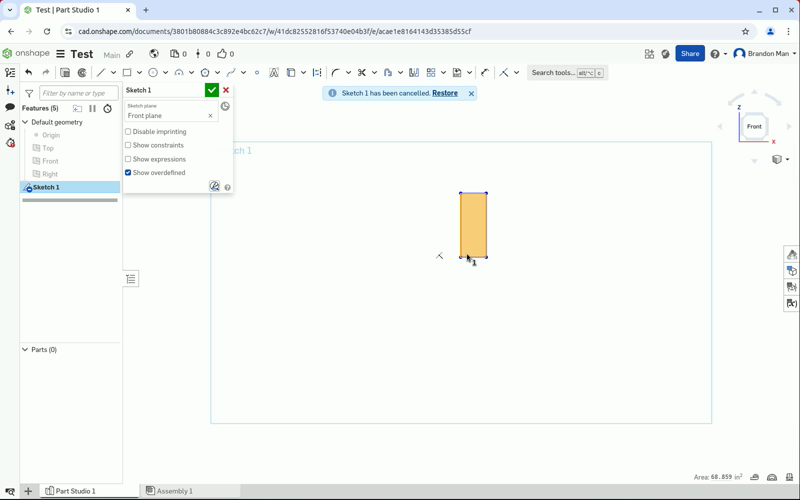
mouse_move(73, 352)
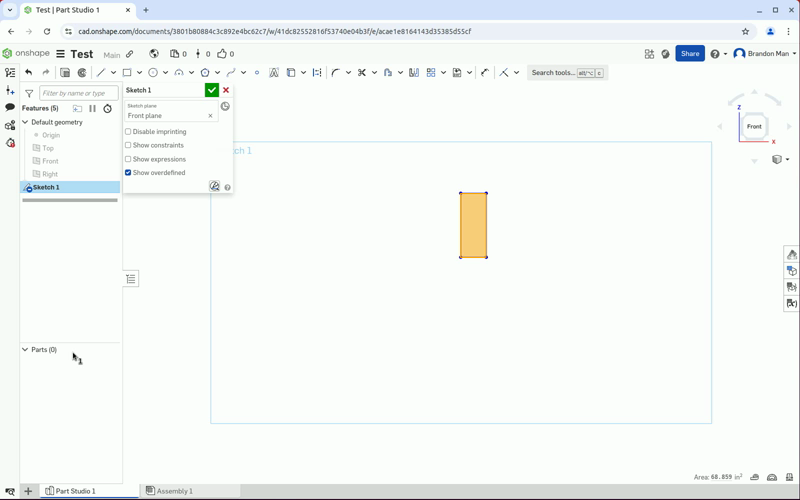
key(shift+y)
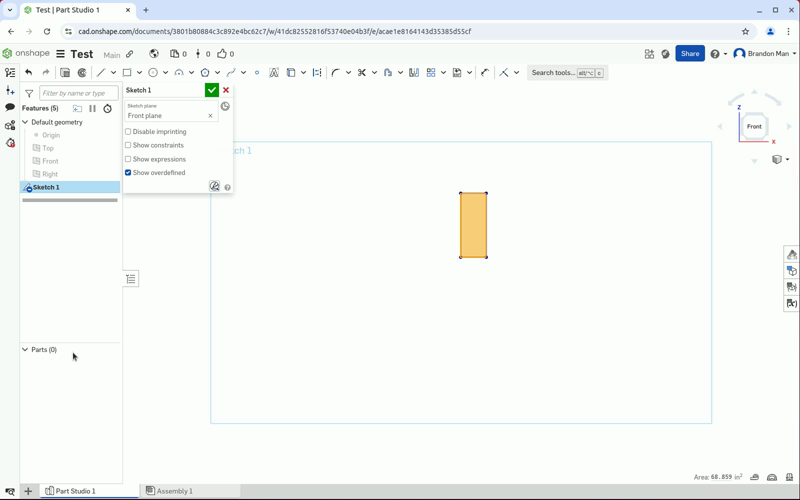
key(shift+e)
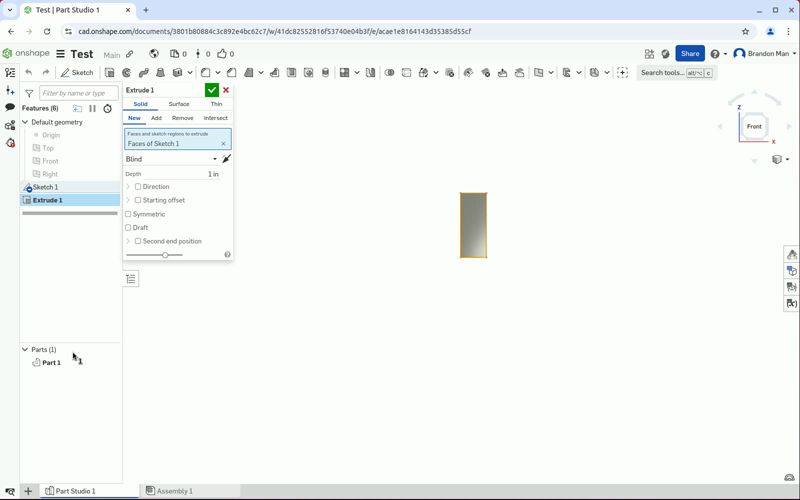
mouse_move(143, 106)
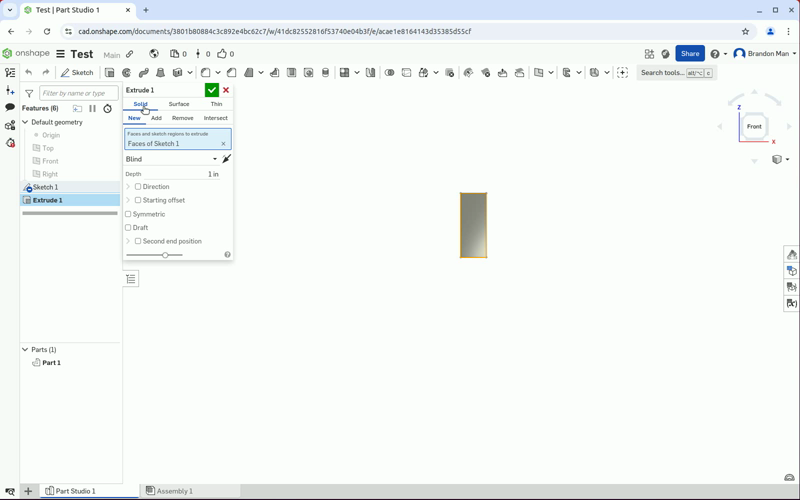
click(143, 106)
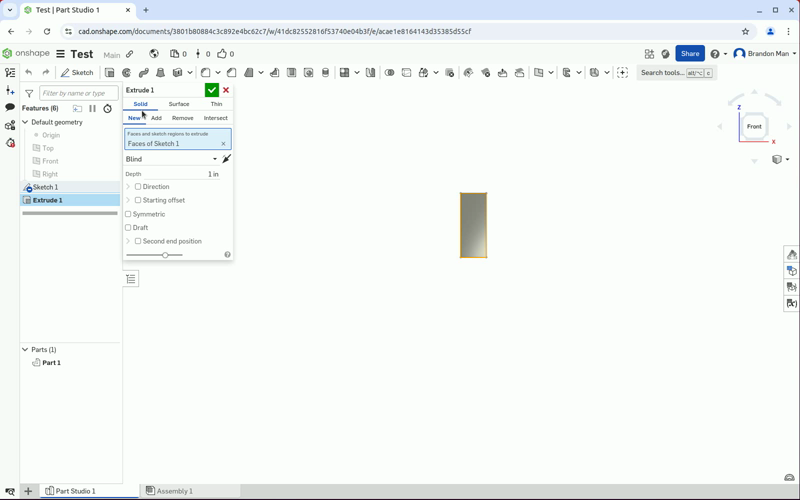
mouse_move(137, 120)
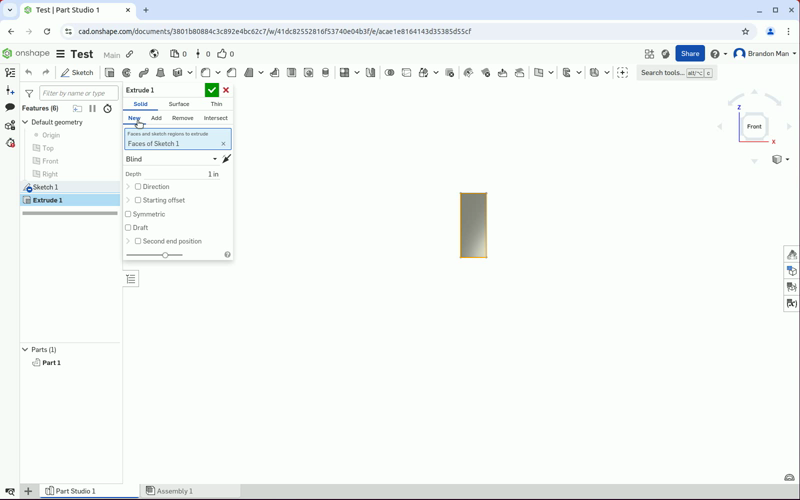
click(137, 120)
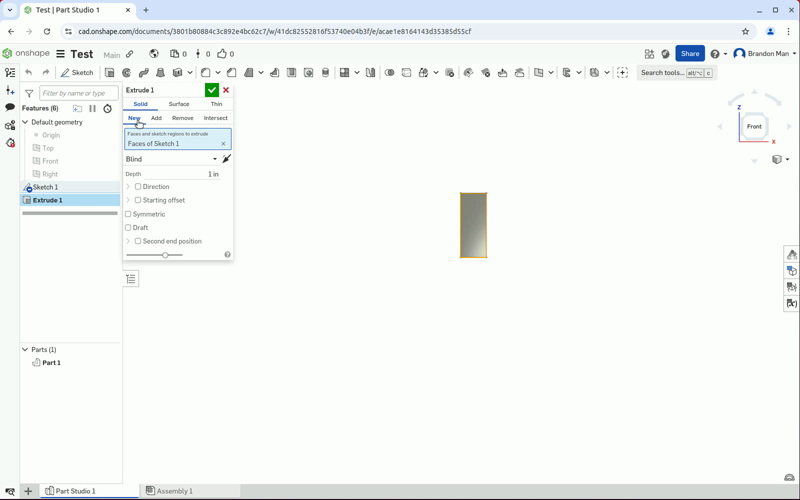
key(tab, 4)
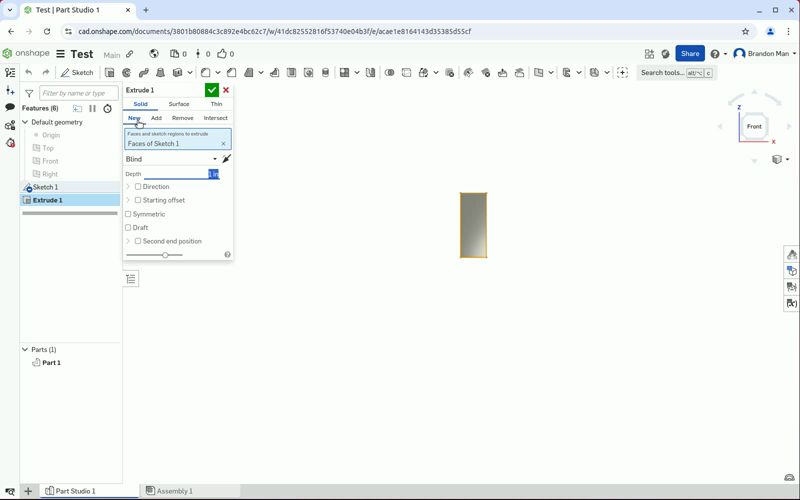
text(10.351)
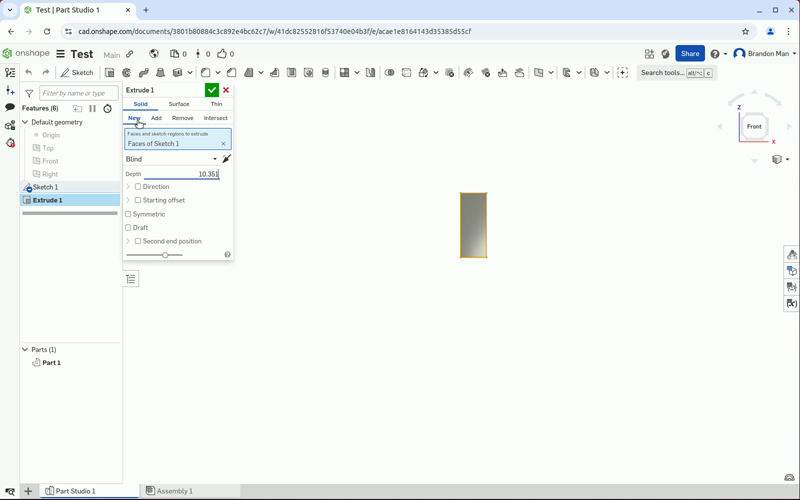
key(enter)
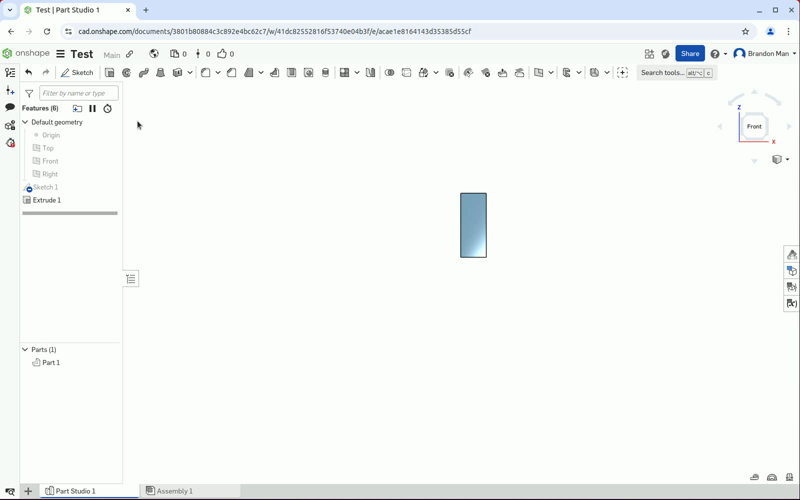
key(shift+h)
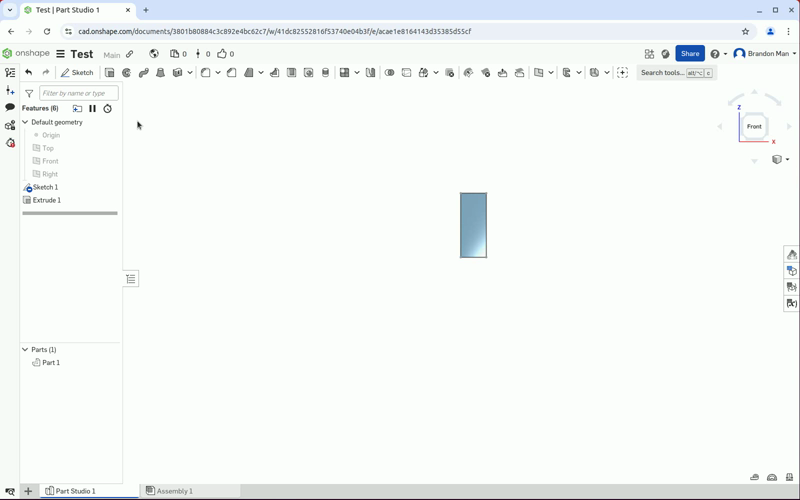
key(shift+h)
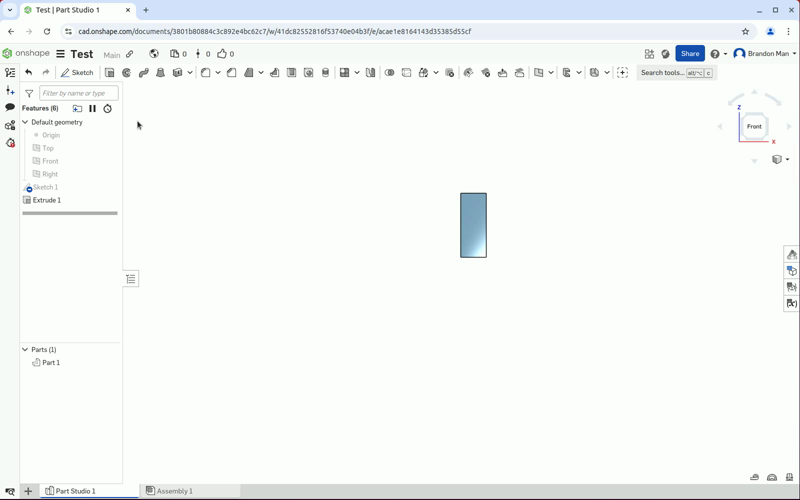
mouse_move(73, 189)
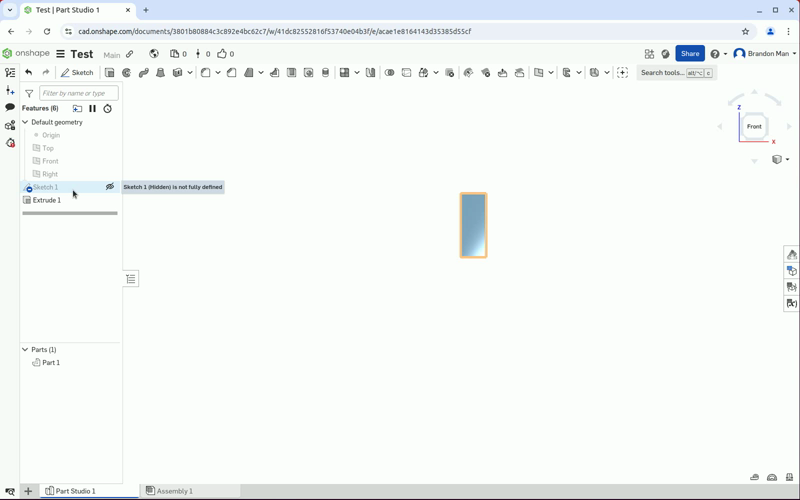
click(73, 189)
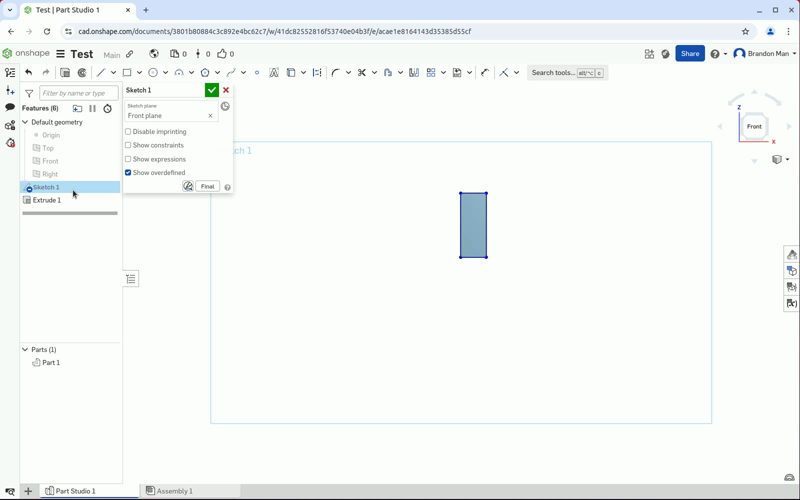
mouse_move(229, 92)
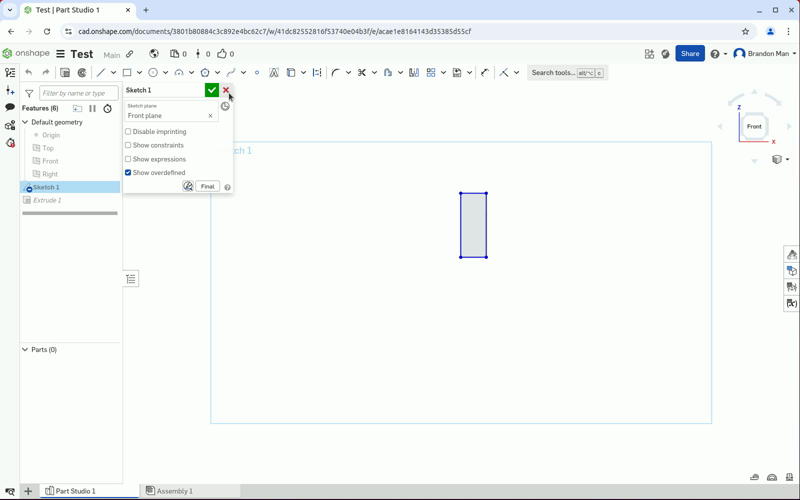
click(229, 92)
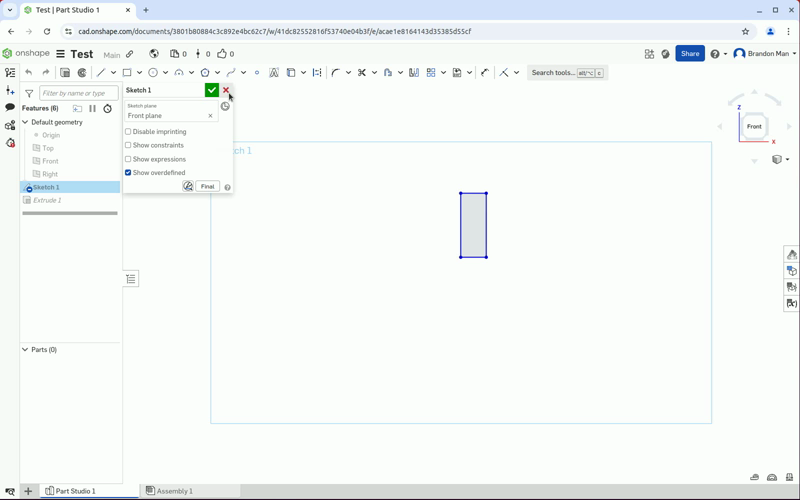
key(shift+s)
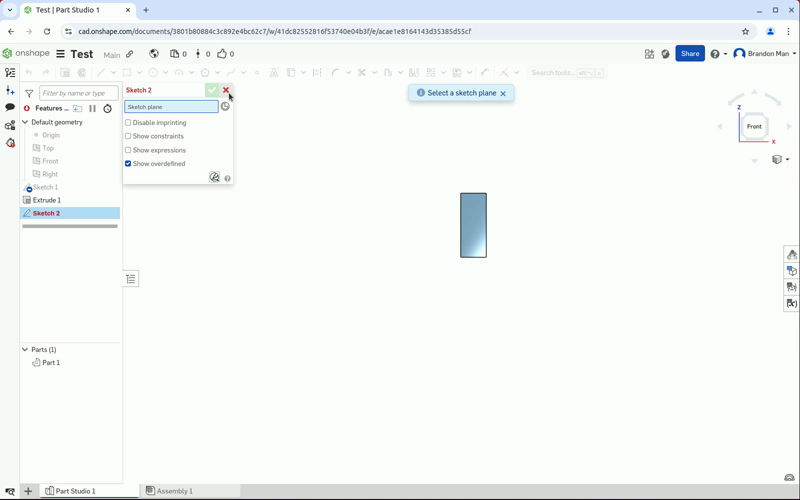
mouse_move(73, 163)
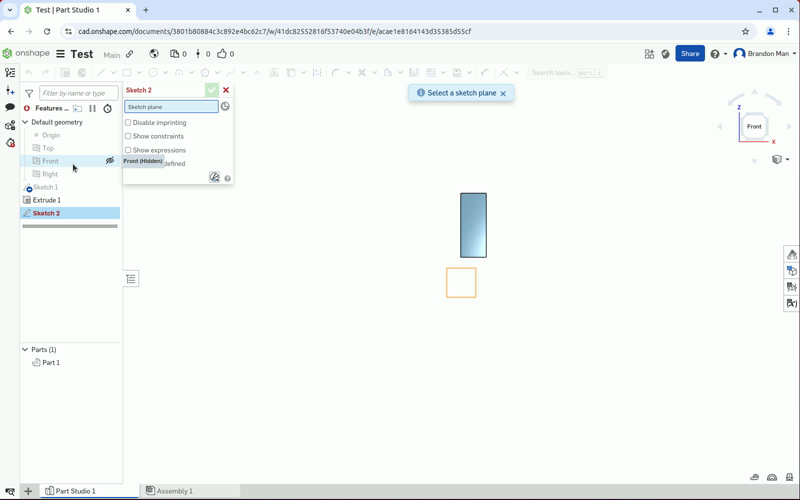
click(73, 163)
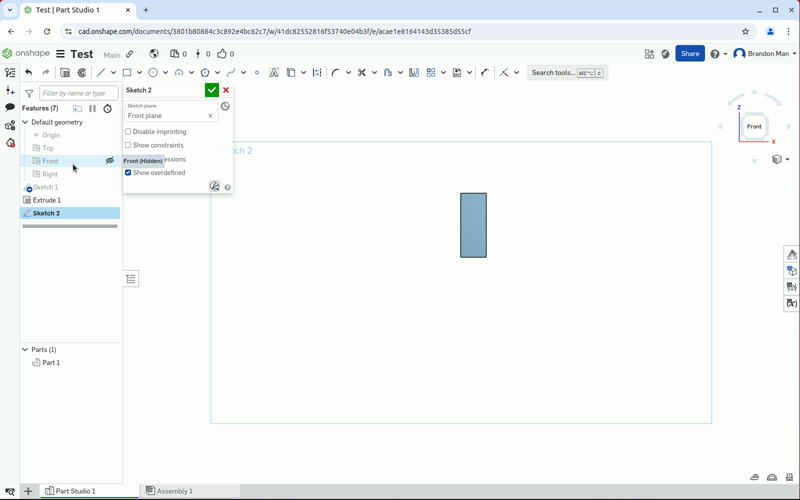
mouse_move(73, 352)
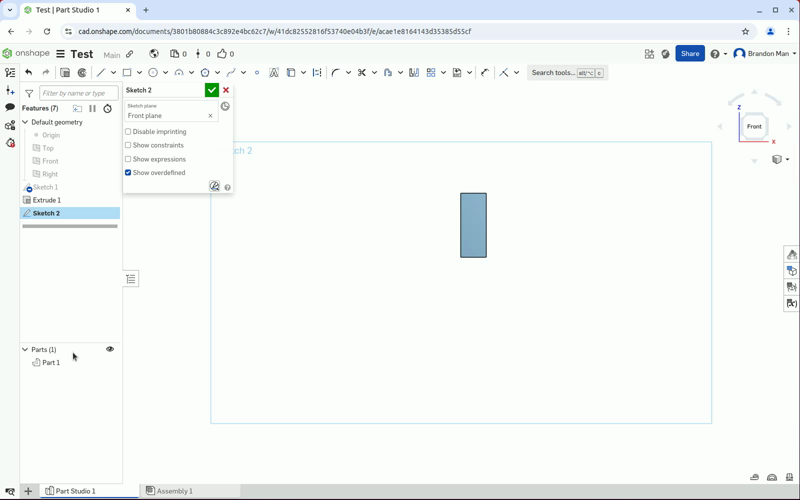
key(y)
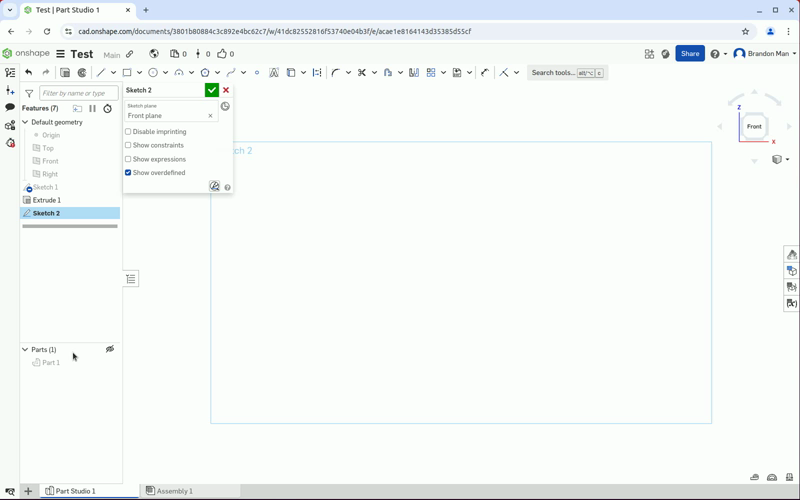
key(l)
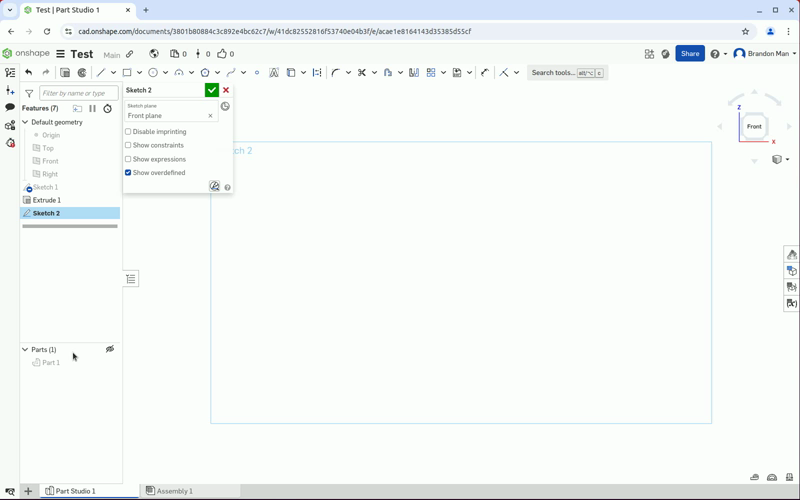
key_down(shift)
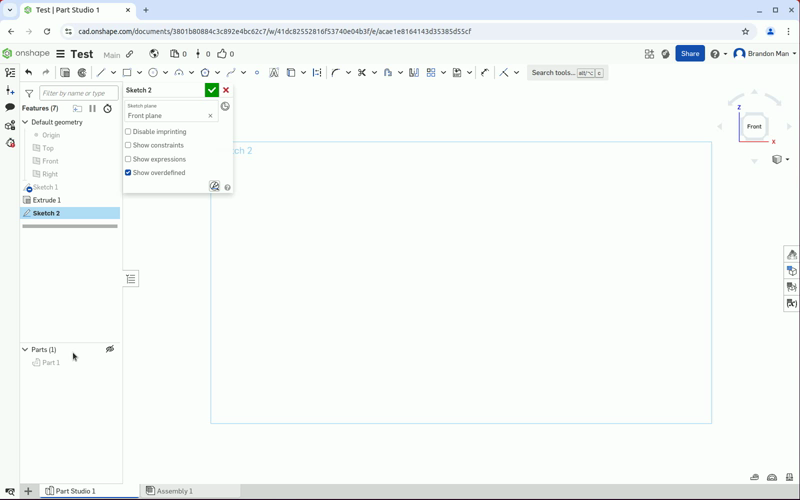
mouse_move(460, 282)
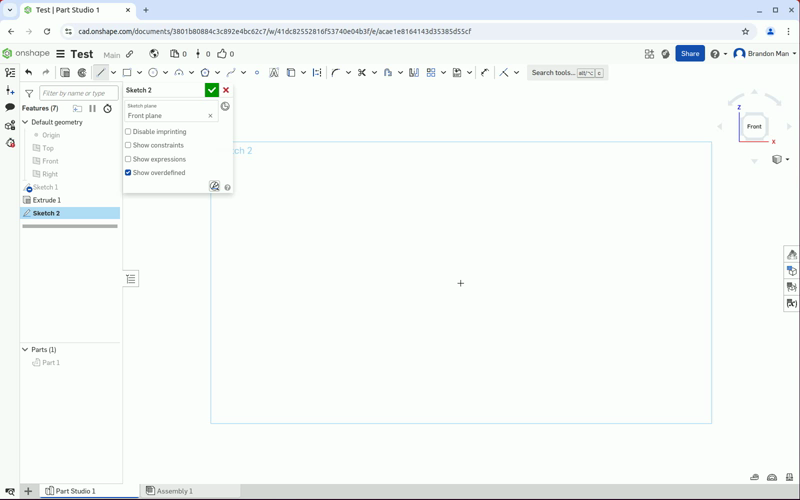
click(460, 282)
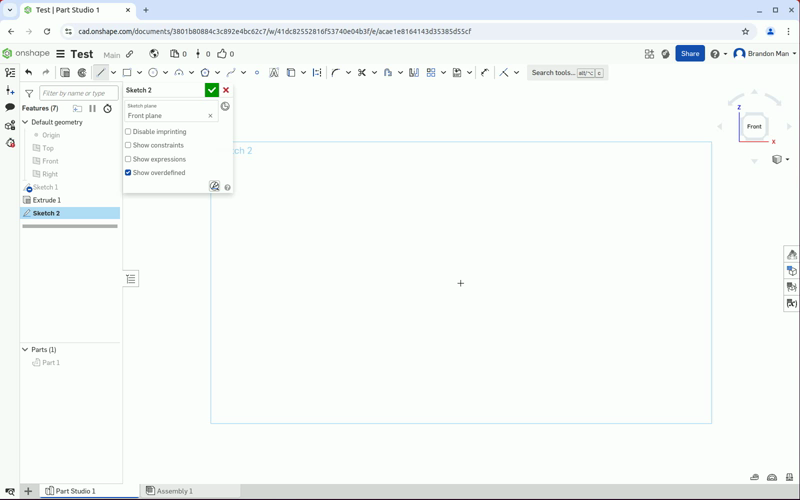
key_up(shift)
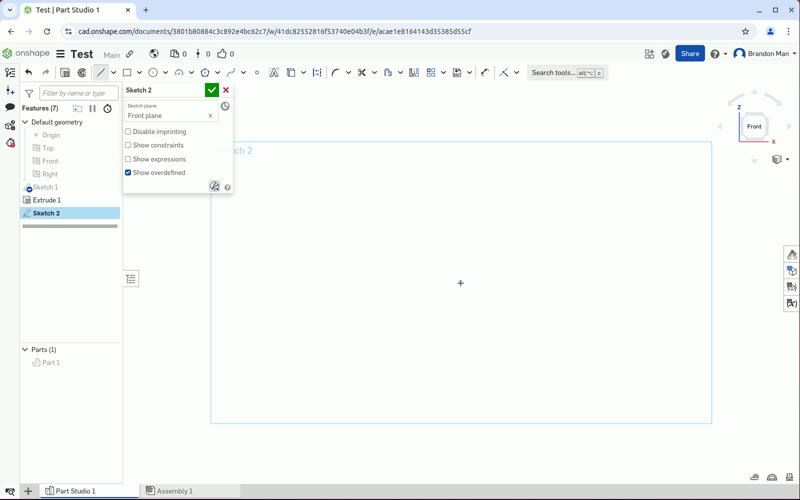
key_down(shift)
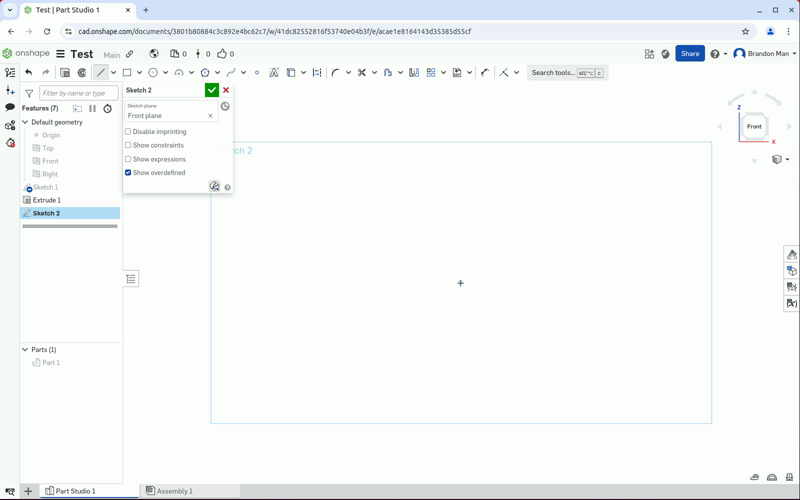
mouse_move(490, 282)
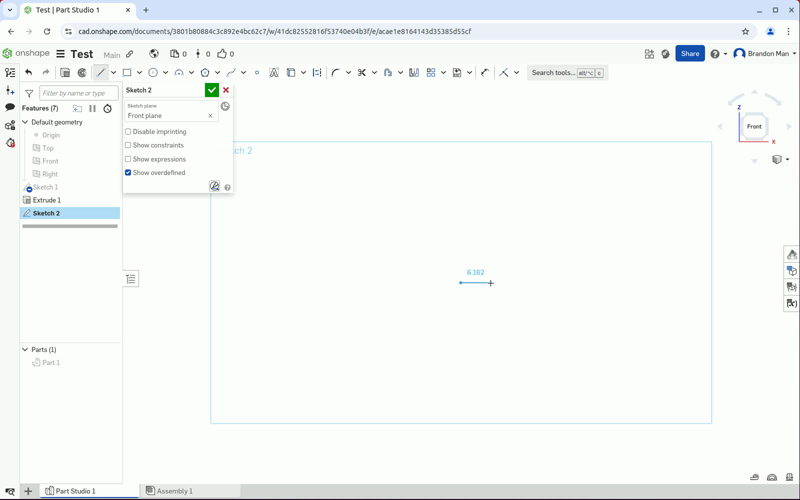
mouse_move(487, 282)
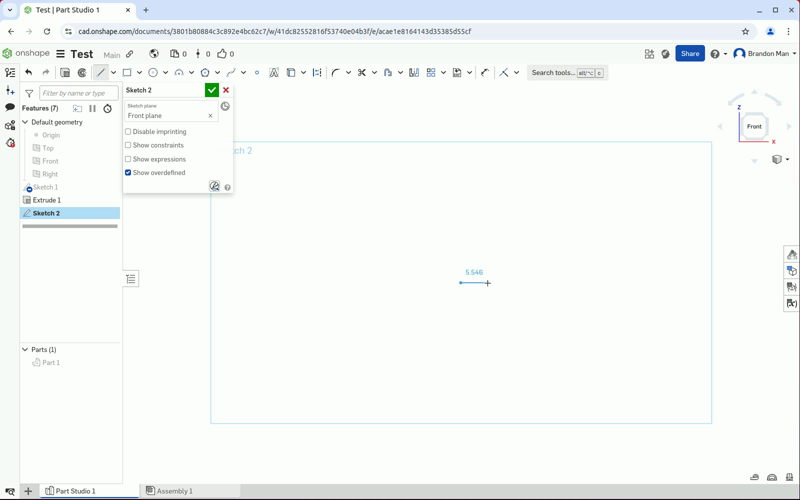
click(487, 282)
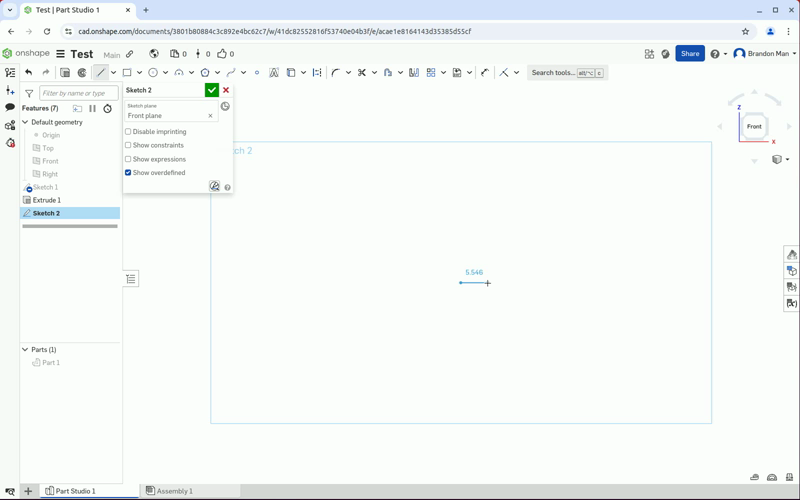
key_up(shift)
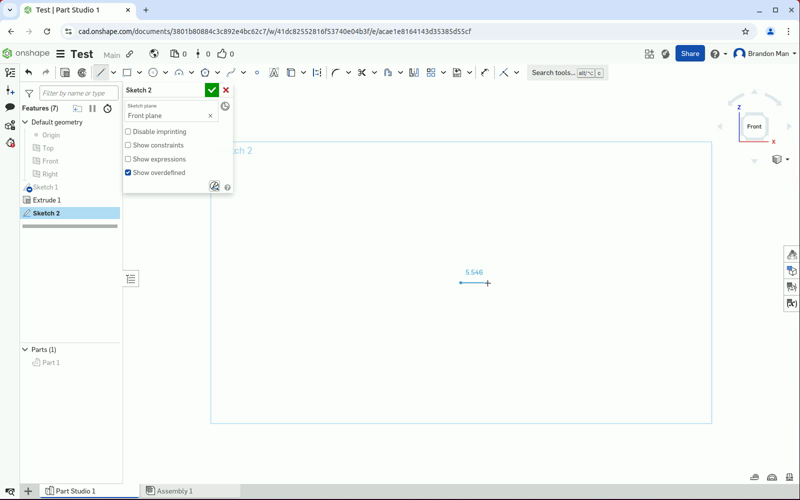
key_down(shift)
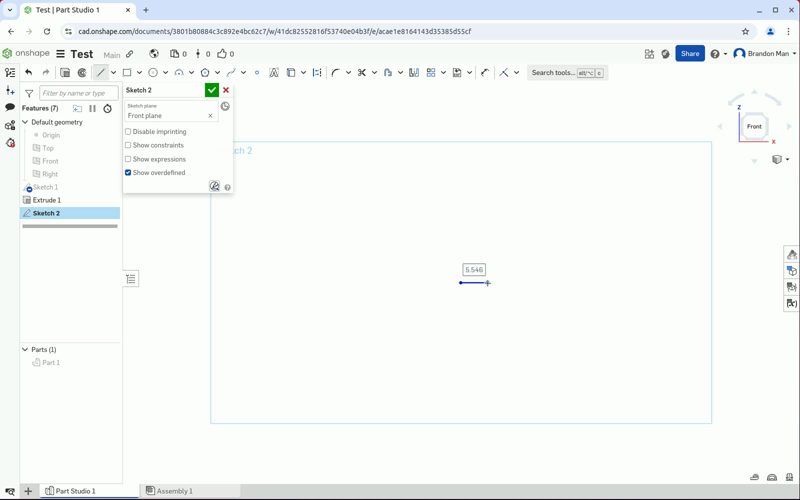
mouse_move(517, 282)
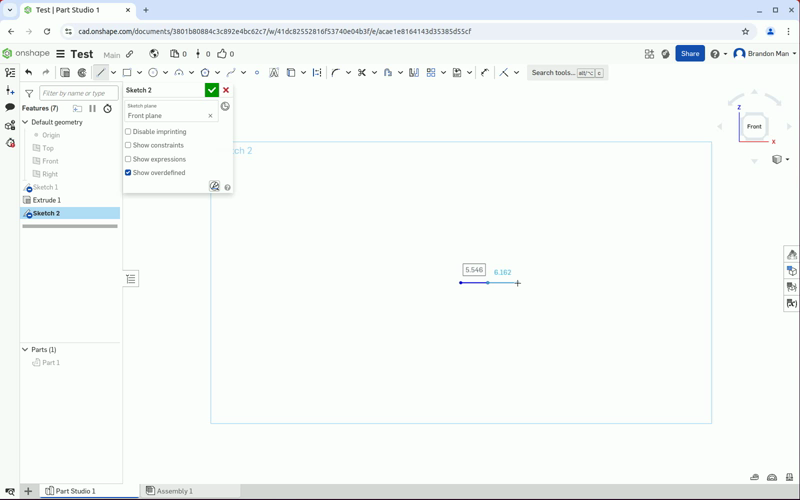
mouse_move(487, 256)
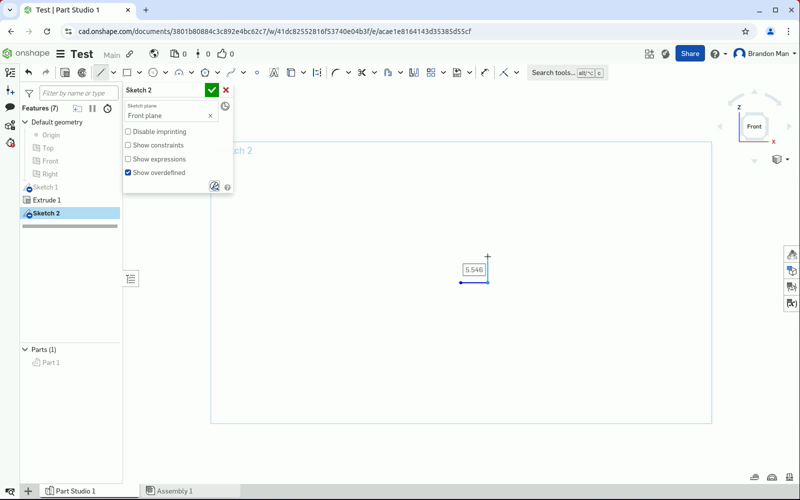
click(487, 256)
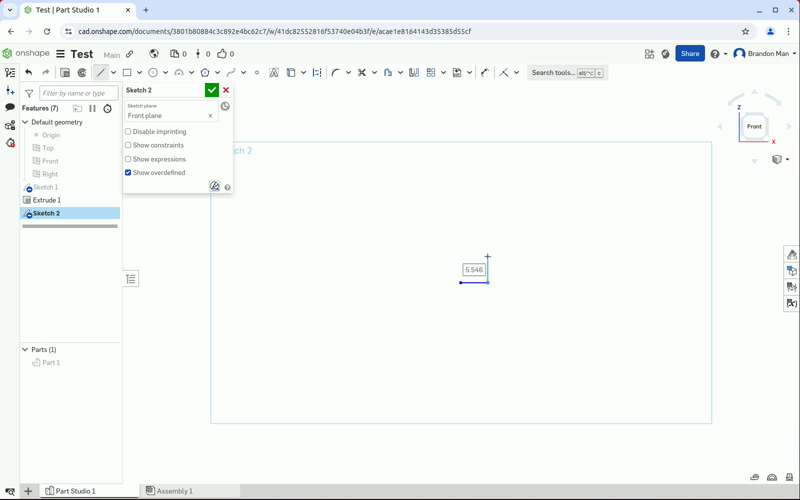
key_up(shift)
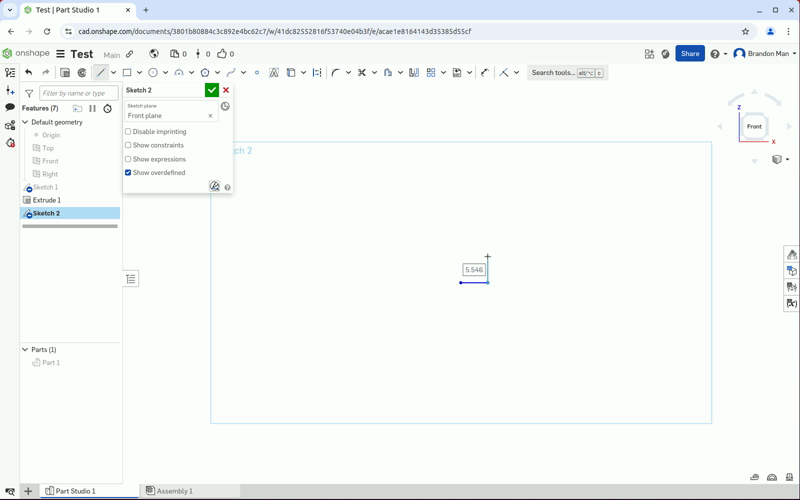
key_down(shift)
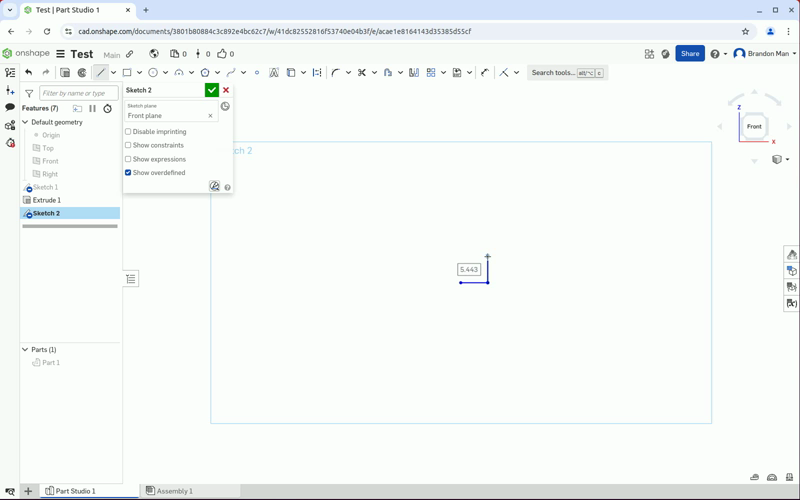
mouse_move(517, 256)
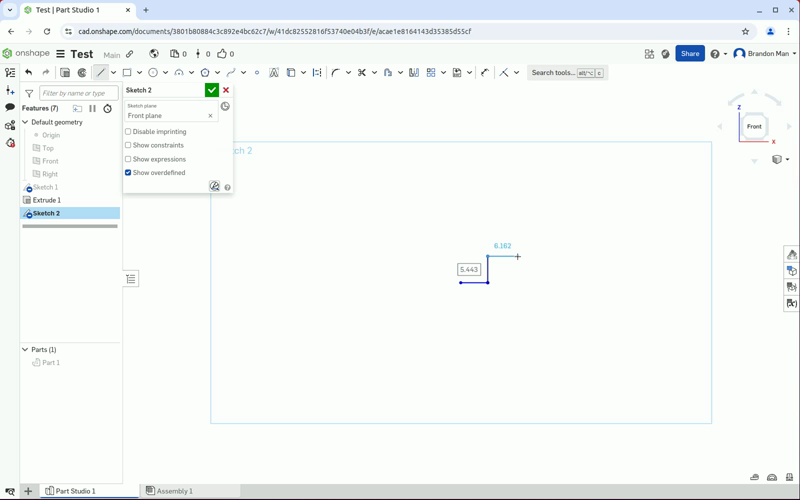
mouse_move(460, 256)
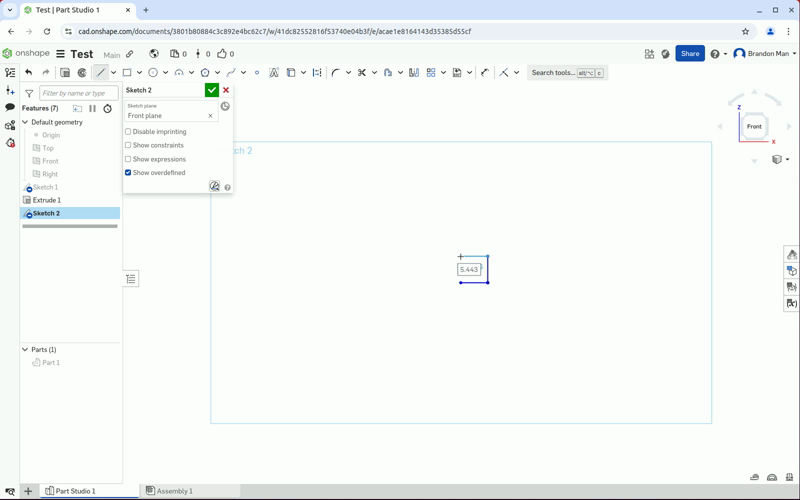
click(460, 256)
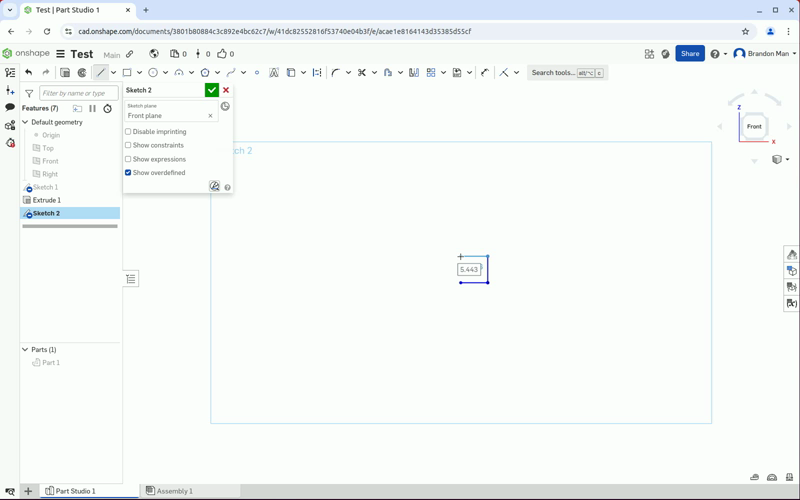
key_up(shift)
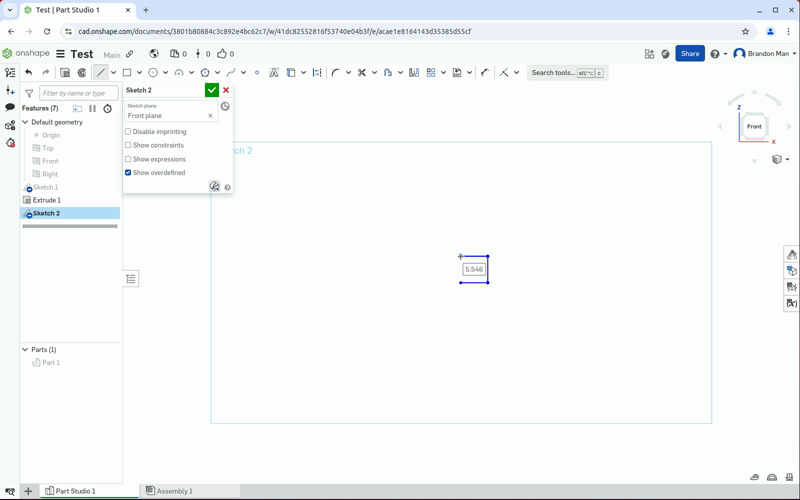
mouse_move(490, 256)
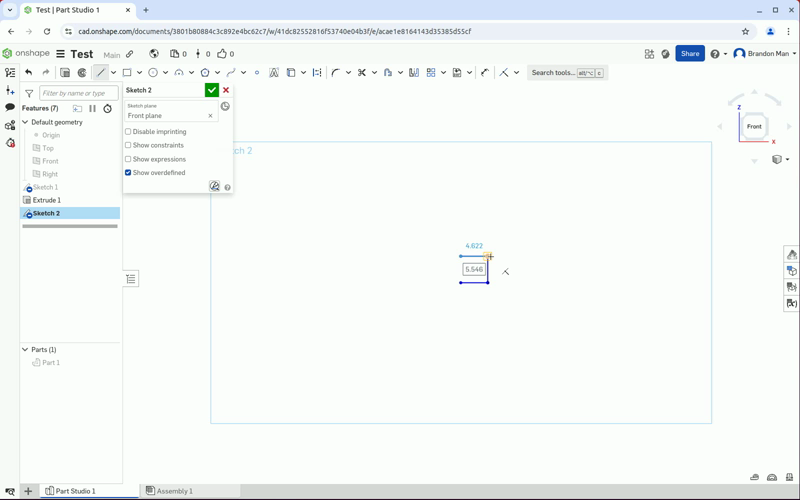
key_down(shift)
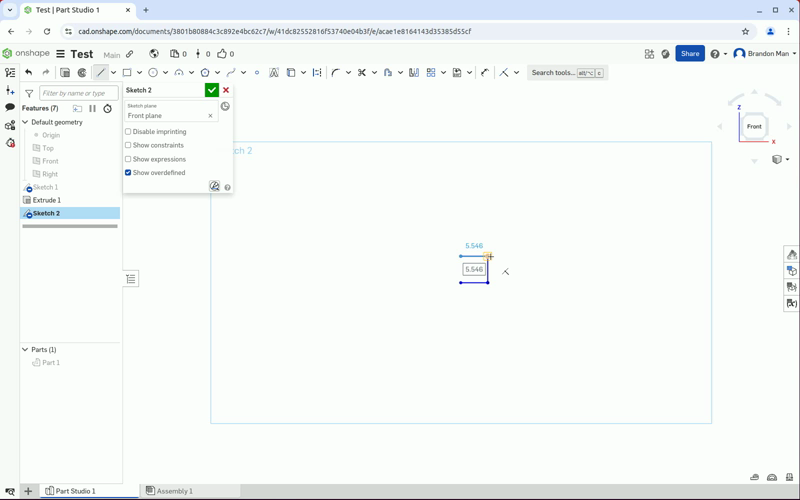
mouse_move(460, 282)
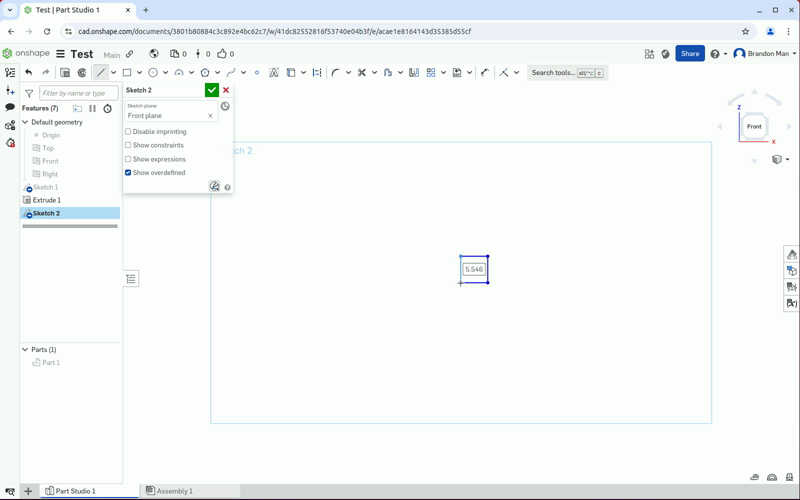
key_up(shift)
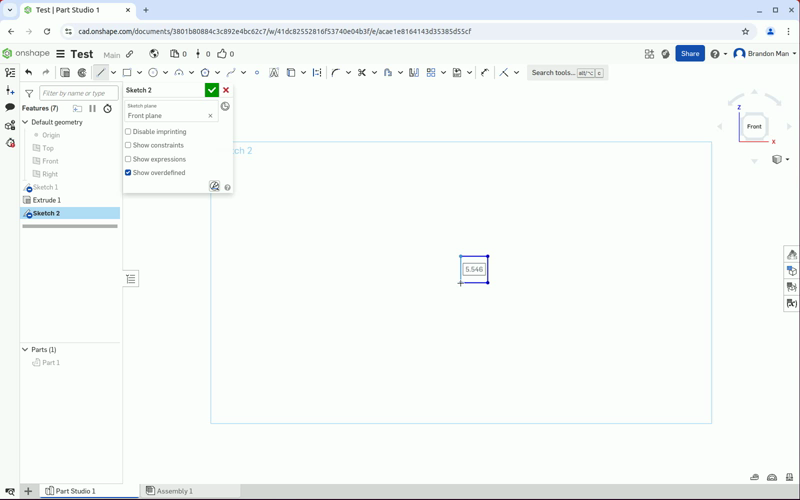
click(460, 282)
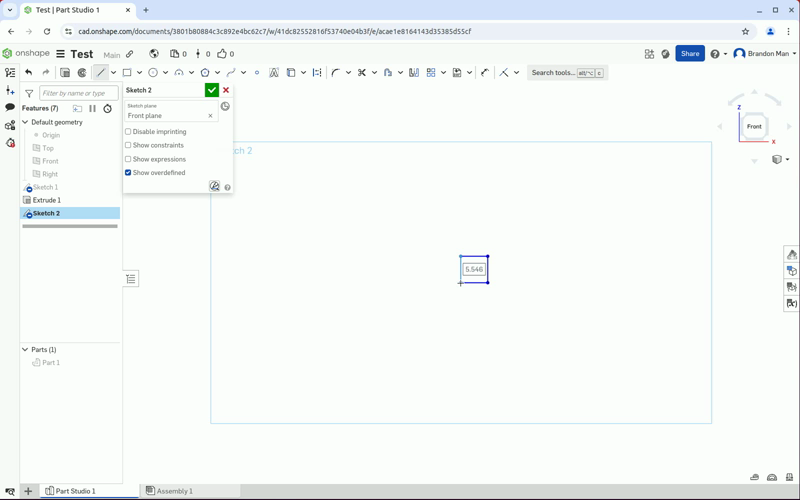
key(esc)
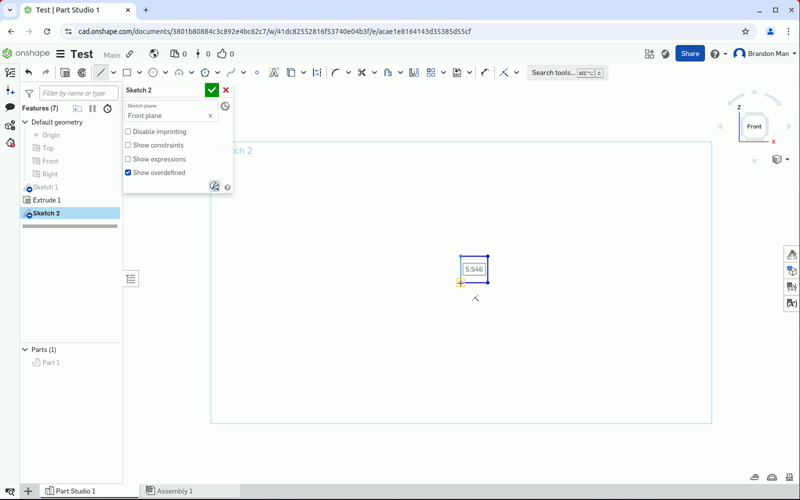
mouse_move(485, 279)
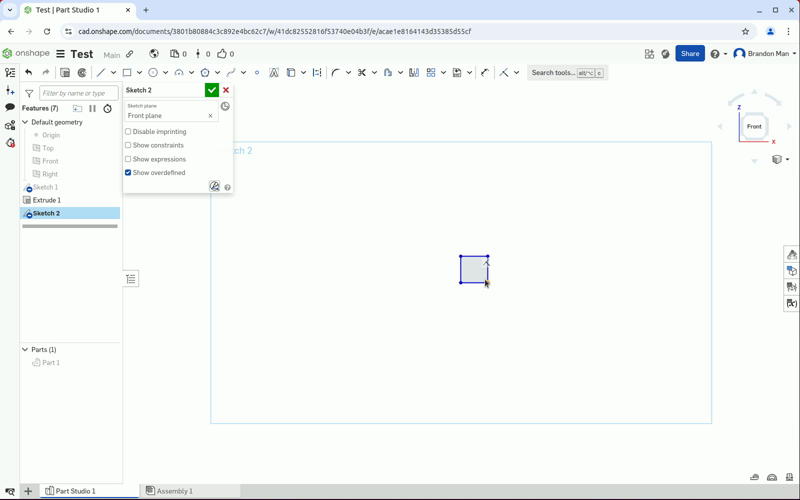
scroll(6)
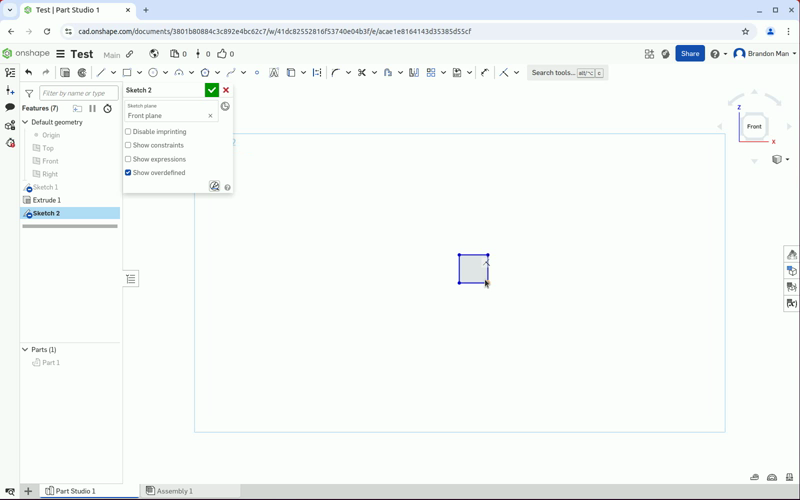
scroll(6)
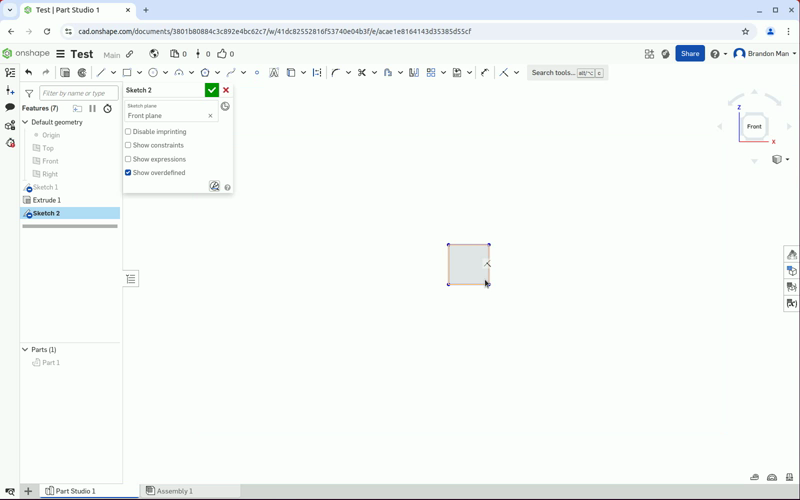
scroll(6)
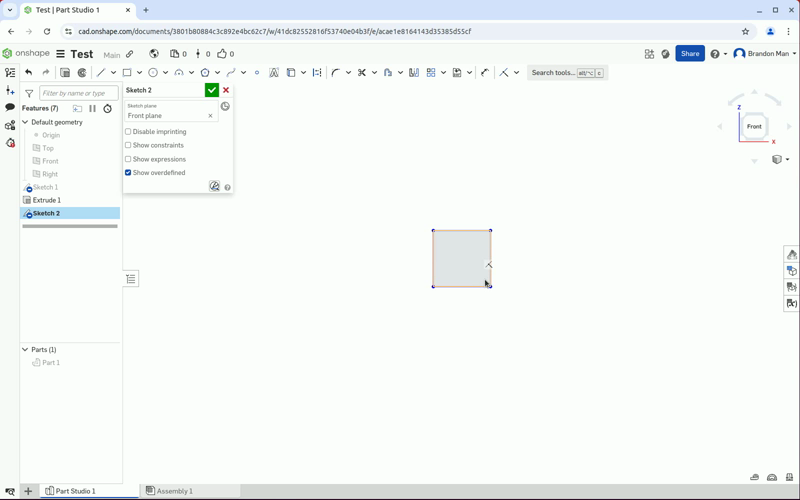
scroll(6)
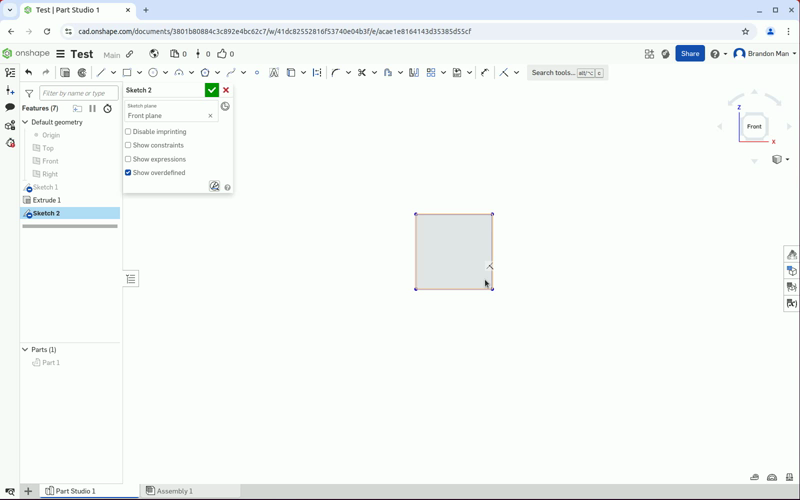
scroll(6)
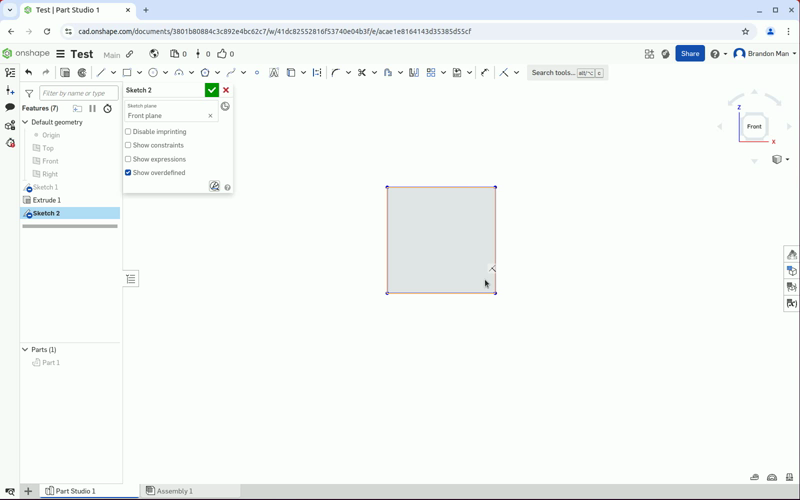
scroll(6)
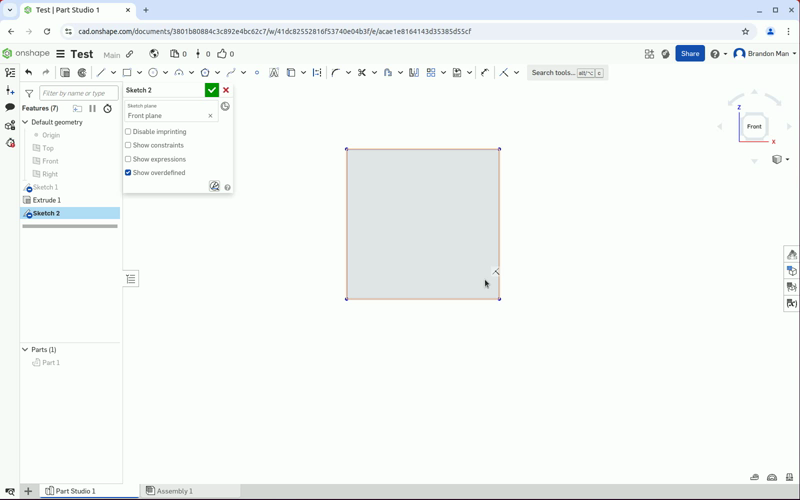
scroll(6)
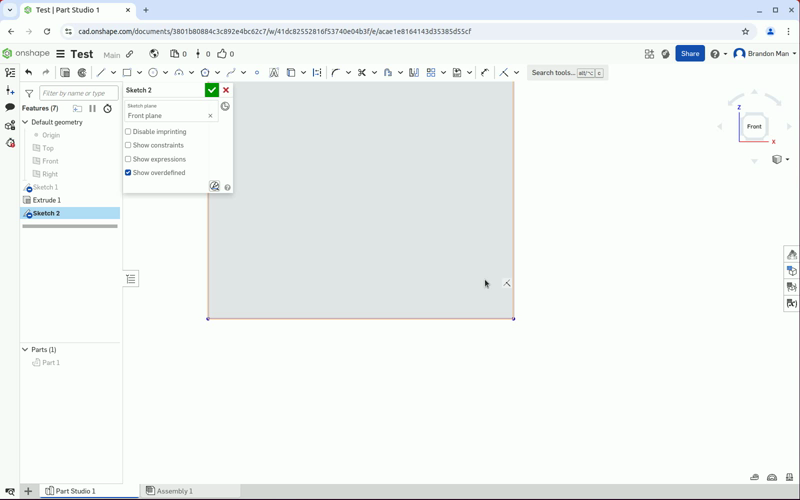
click(485, 279)
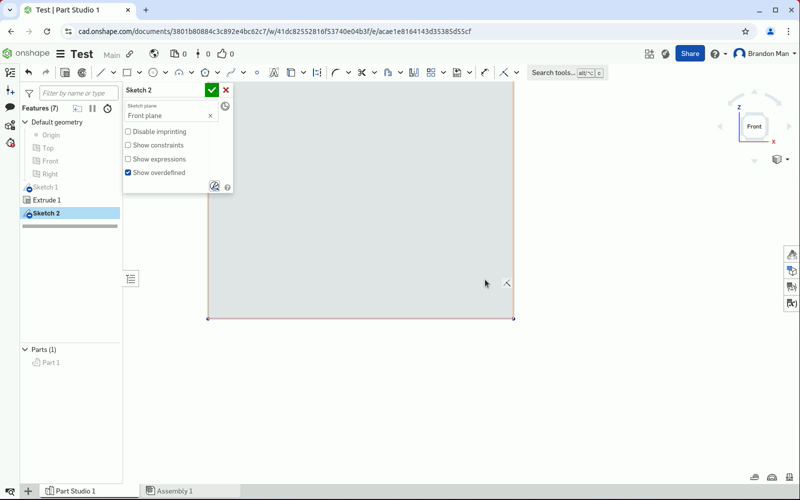
scroll(-6)
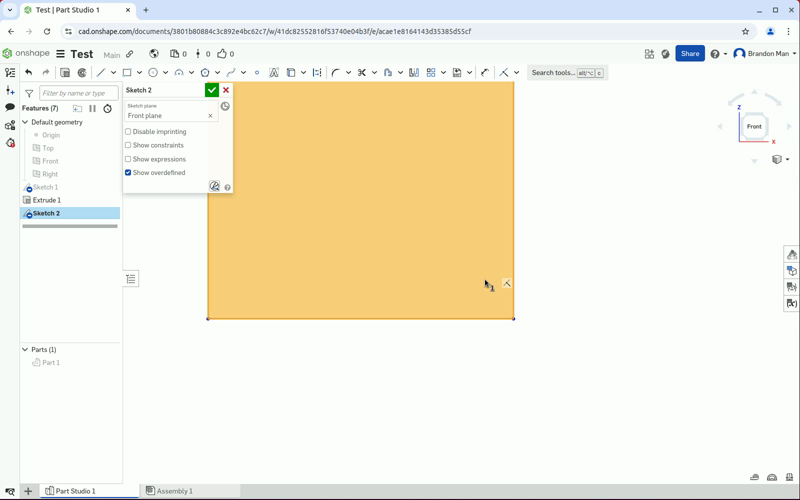
scroll(-6)
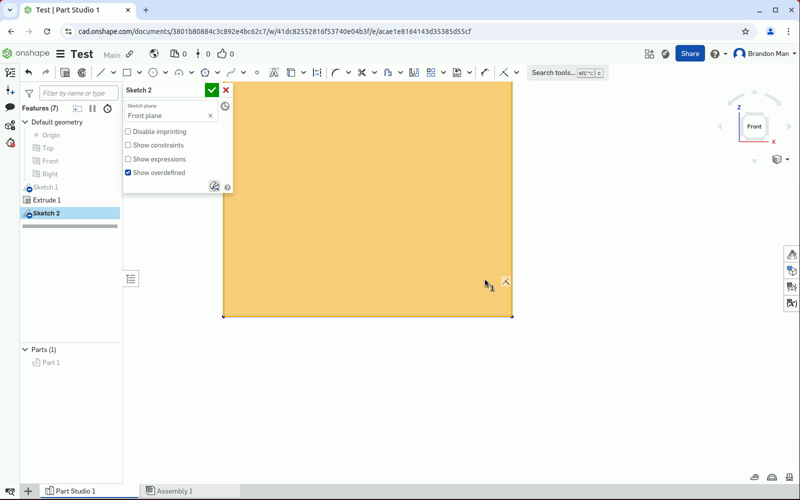
scroll(-6)
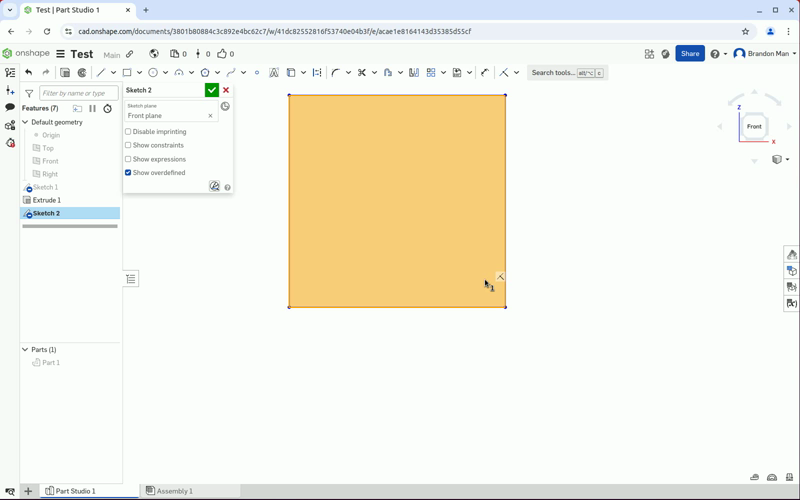
scroll(-6)
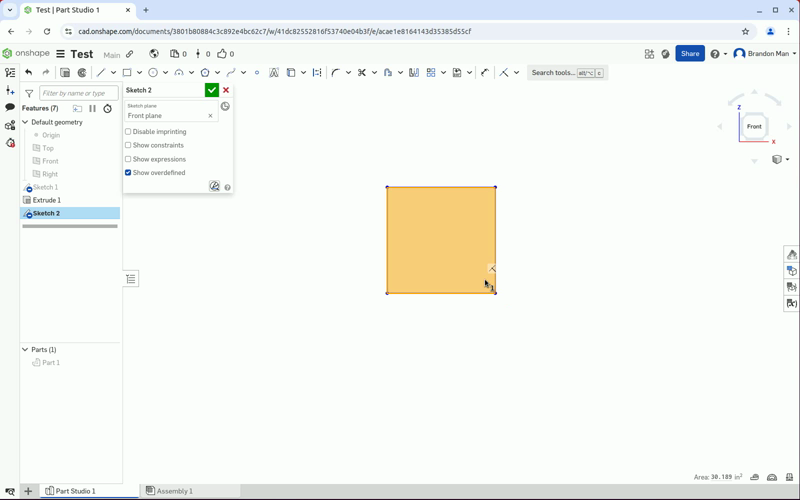
scroll(-6)
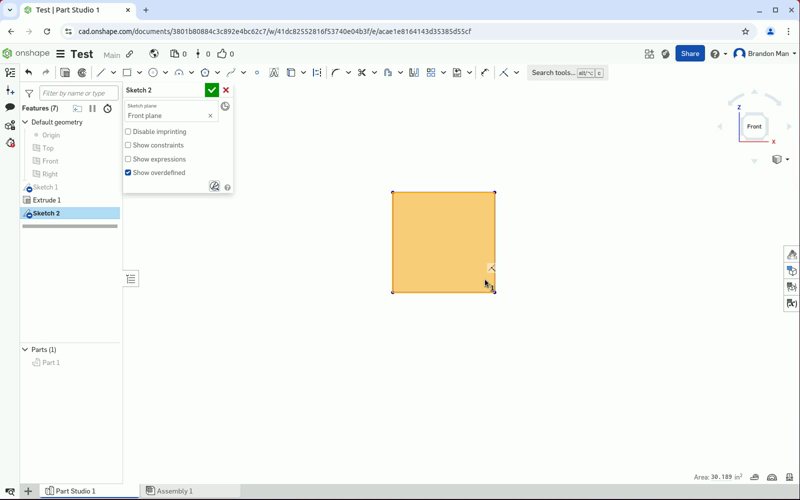
scroll(-6)
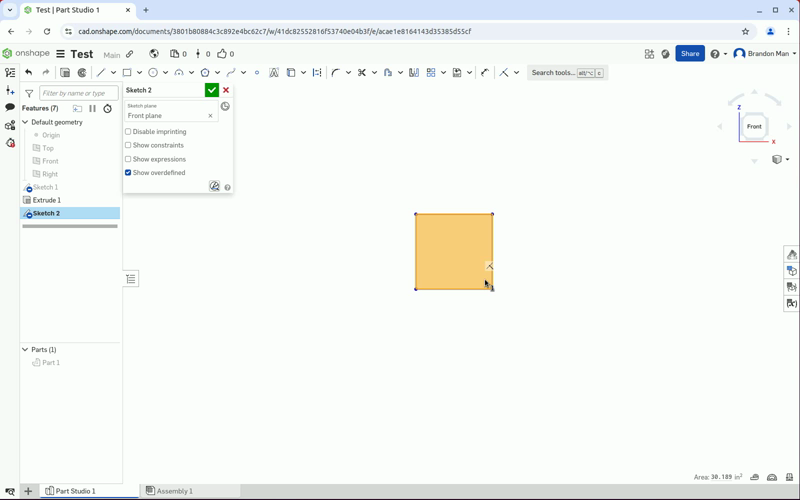
scroll(-6)
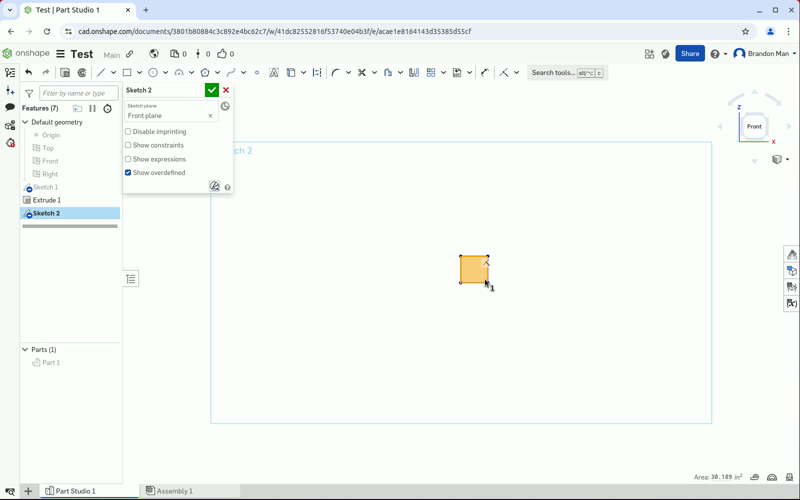
mouse_move(73, 352)
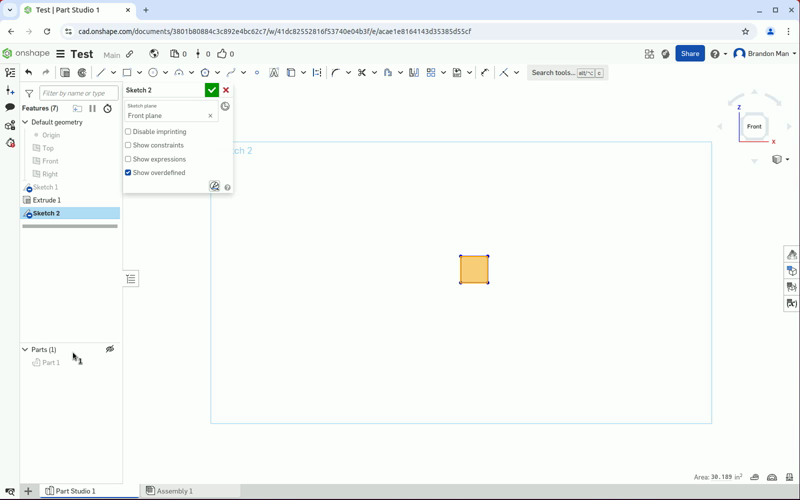
key(shift+y)
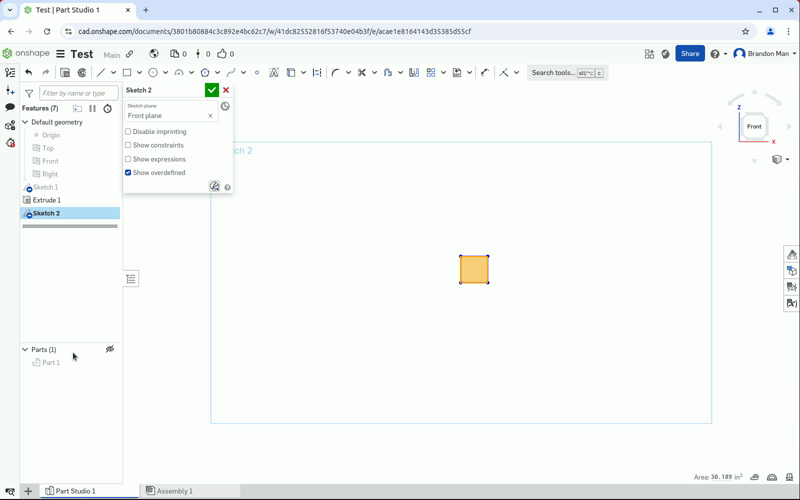
key(shift+e)
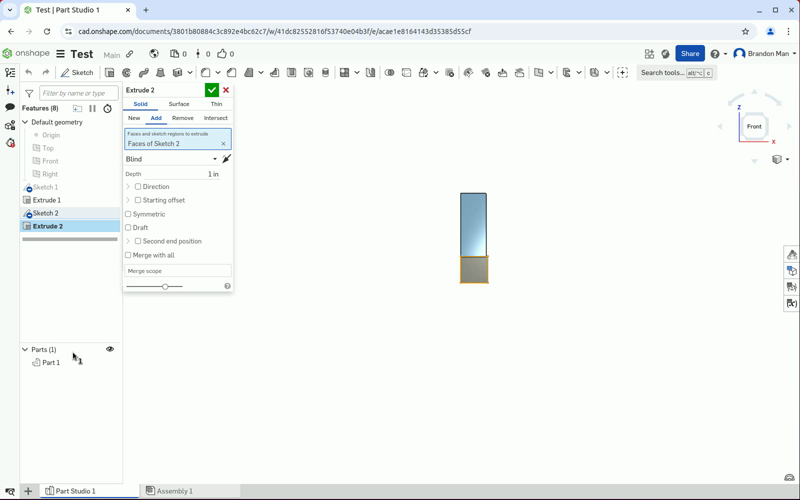
mouse_move(143, 106)
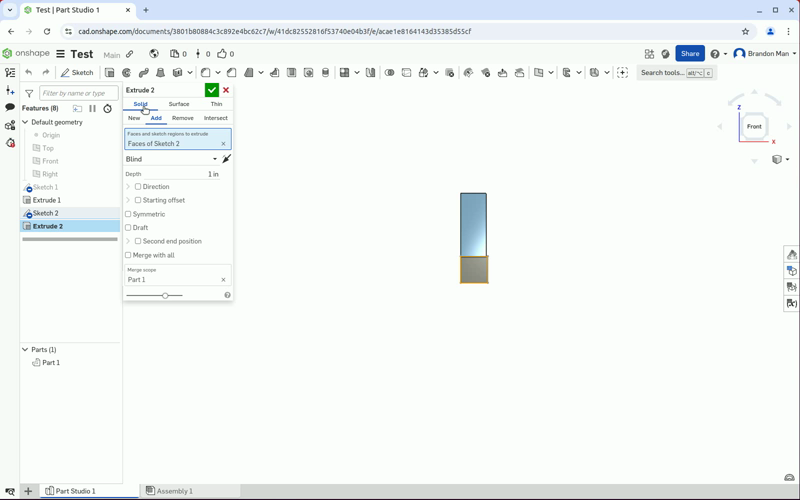
click(143, 106)
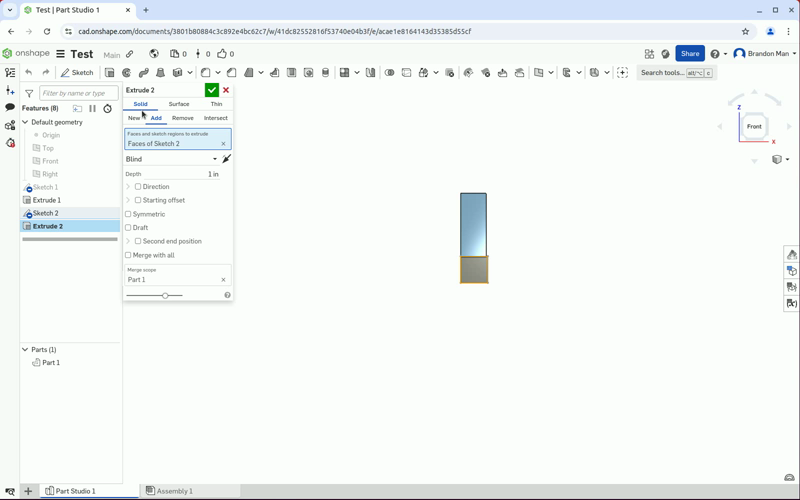
mouse_move(137, 120)
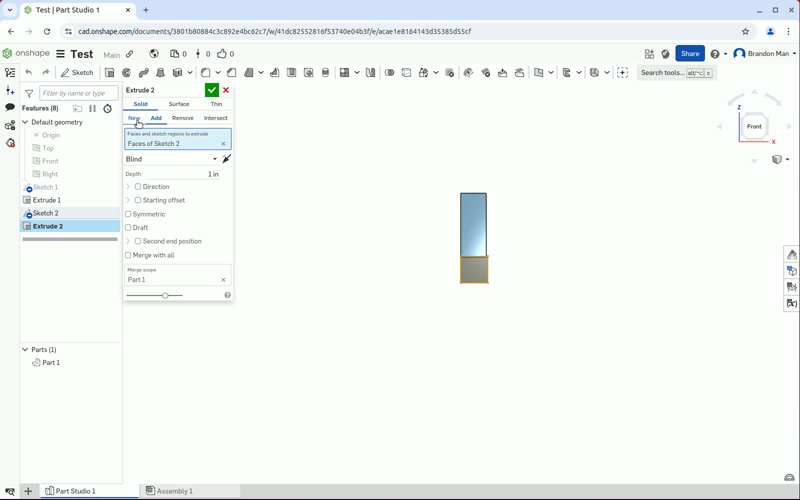
click(137, 120)
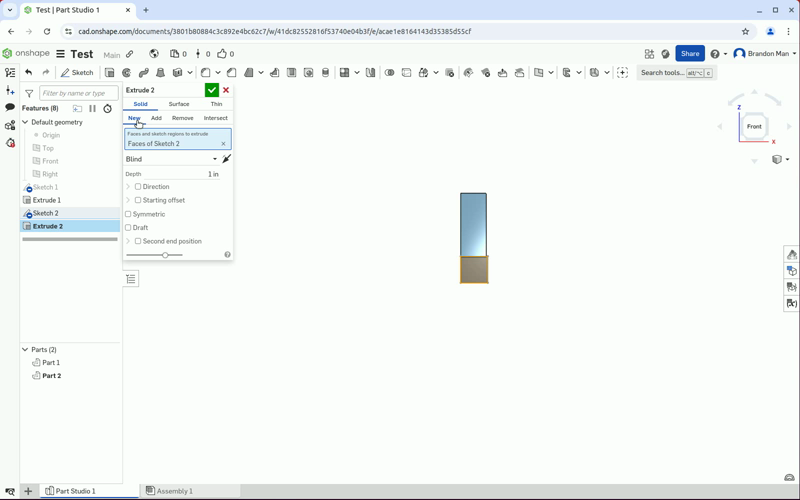
key(tab, 4)
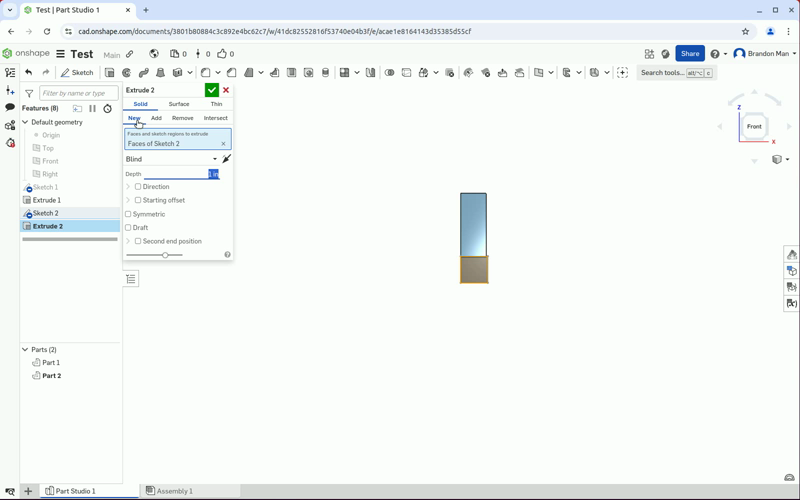
text(10.351)
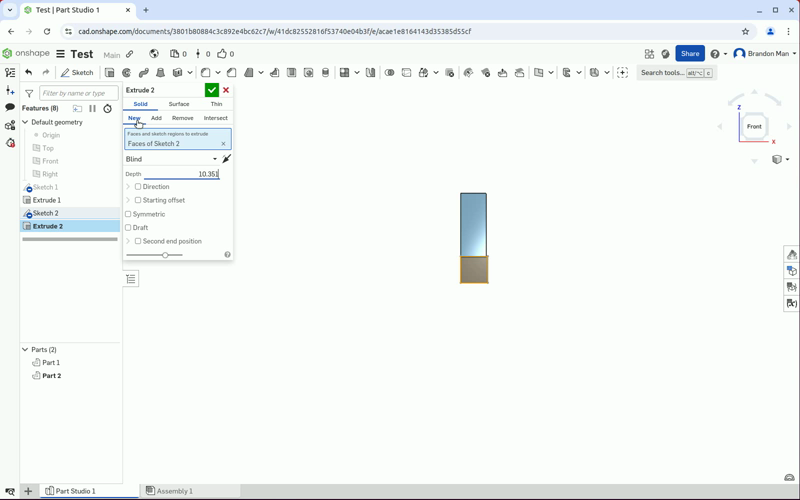
key(enter)
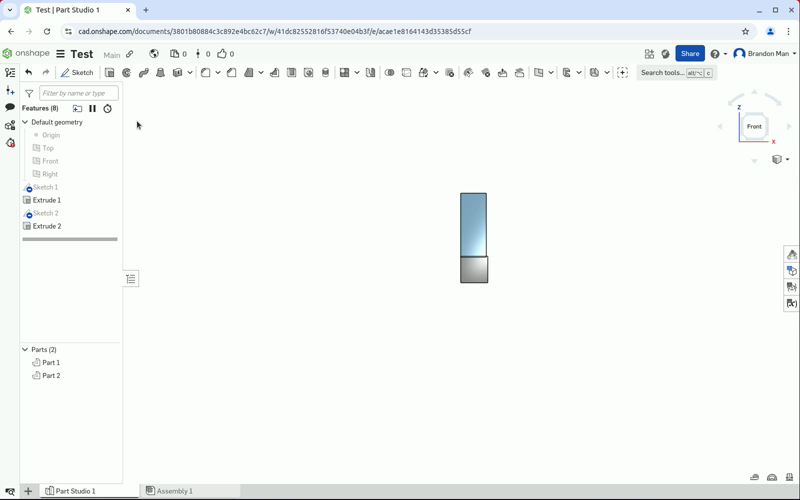
key(shift+h)
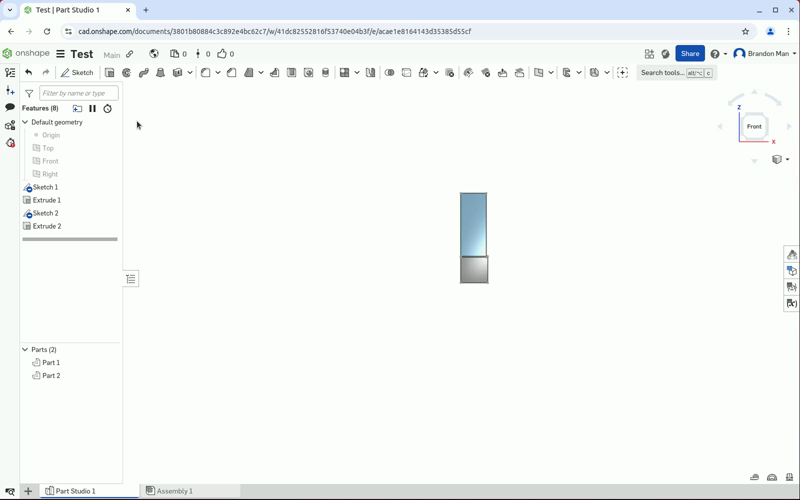
key(shift+h)
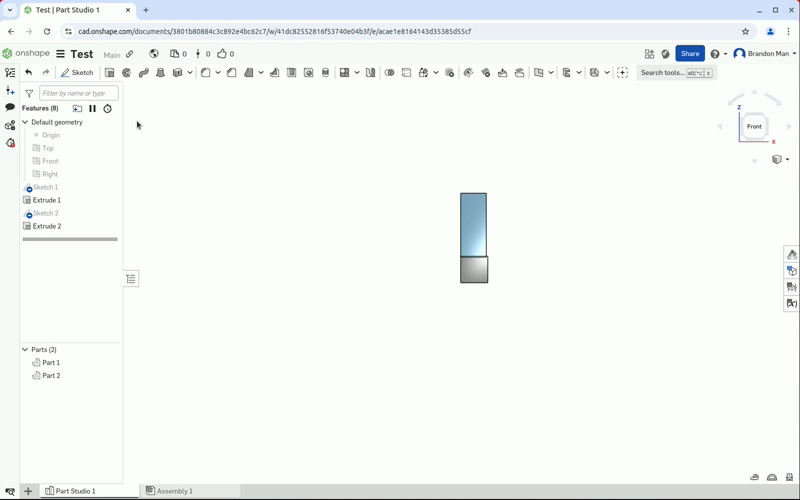
mouse_move(73, 189)
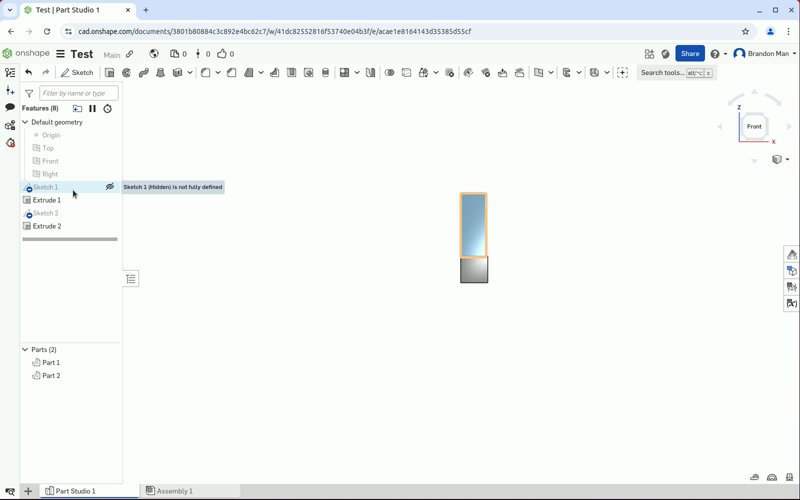
click(73, 189)
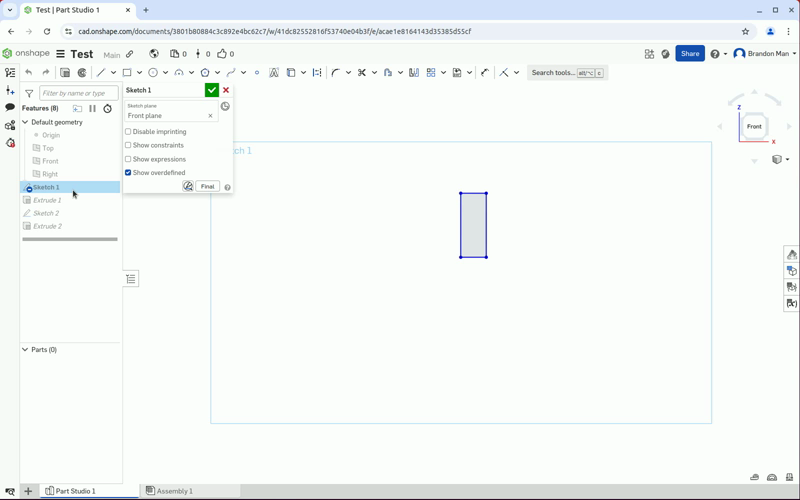
mouse_move(229, 92)
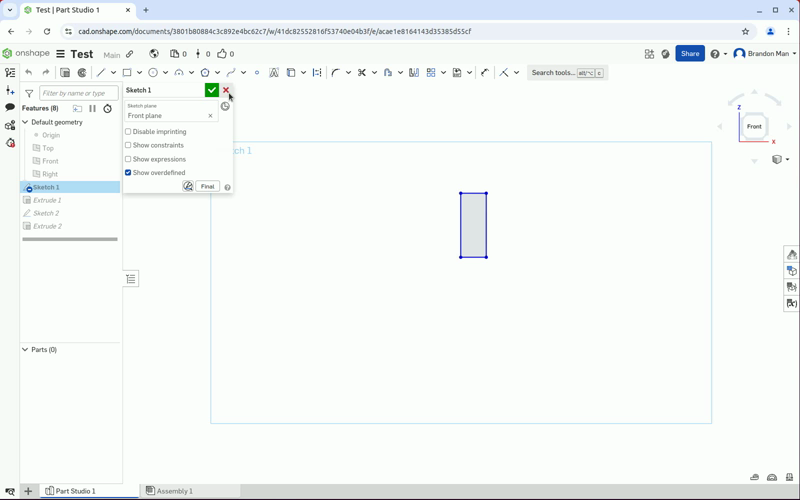
click(229, 92)
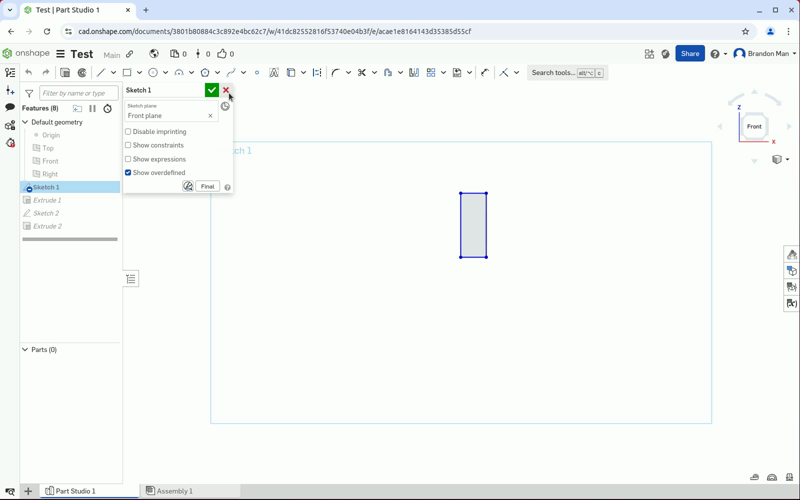
key(shift+s)
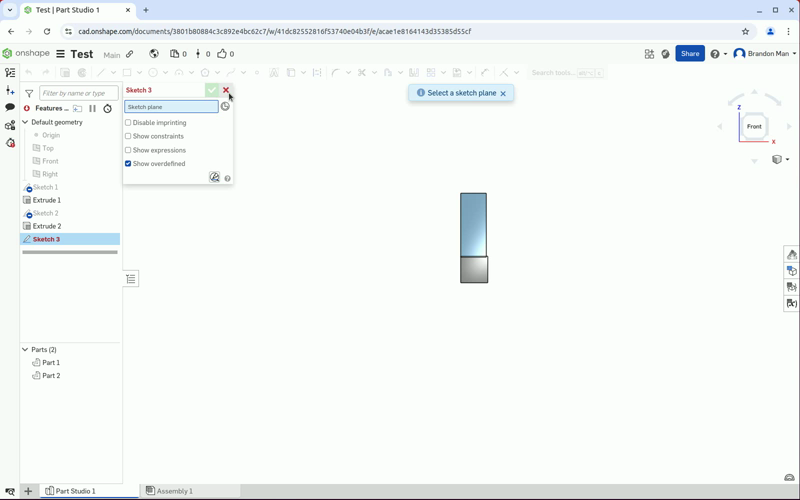
mouse_move(73, 163)
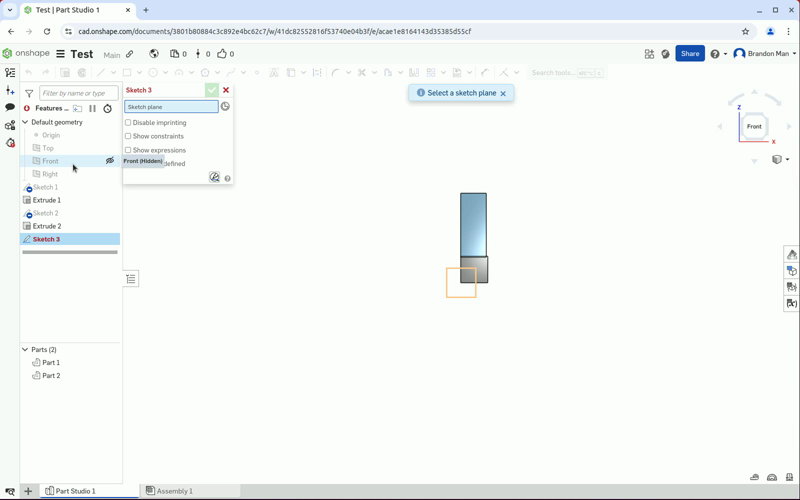
click(73, 163)
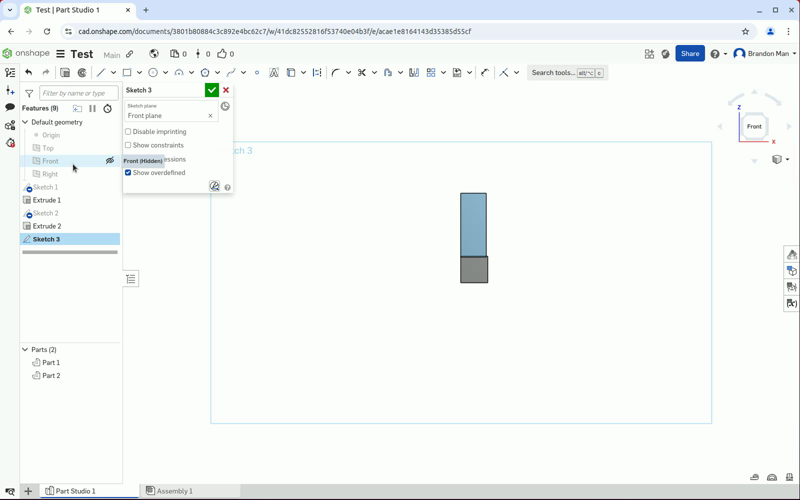
mouse_move(73, 352)
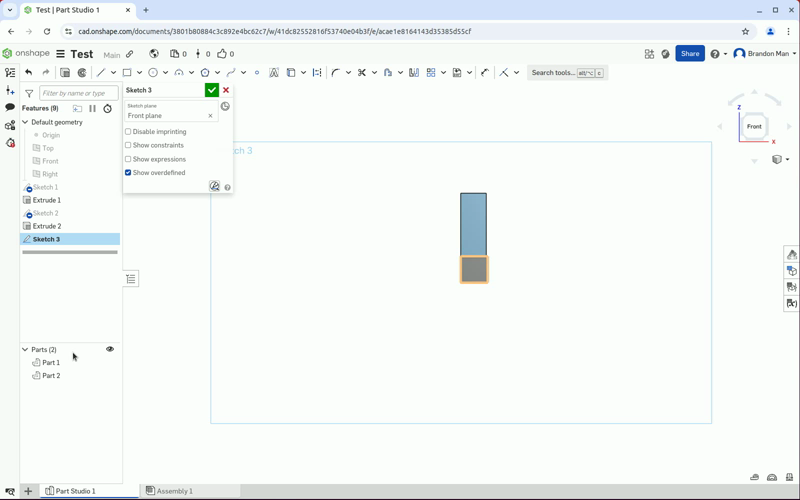
key(y)
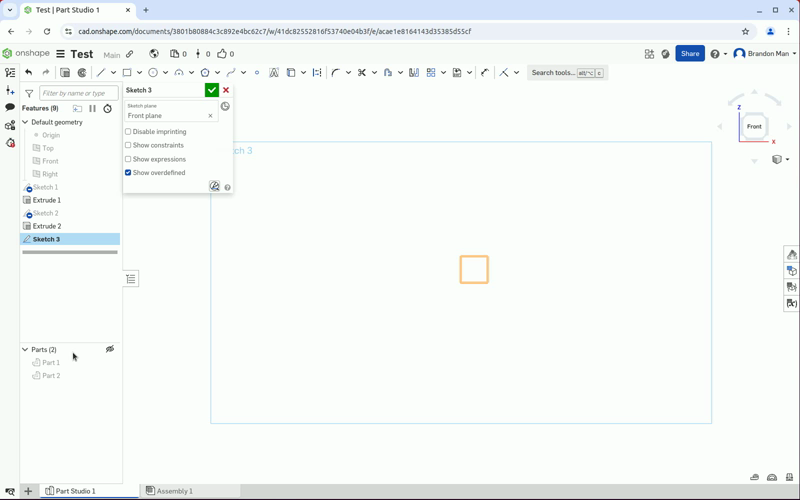
key(l)
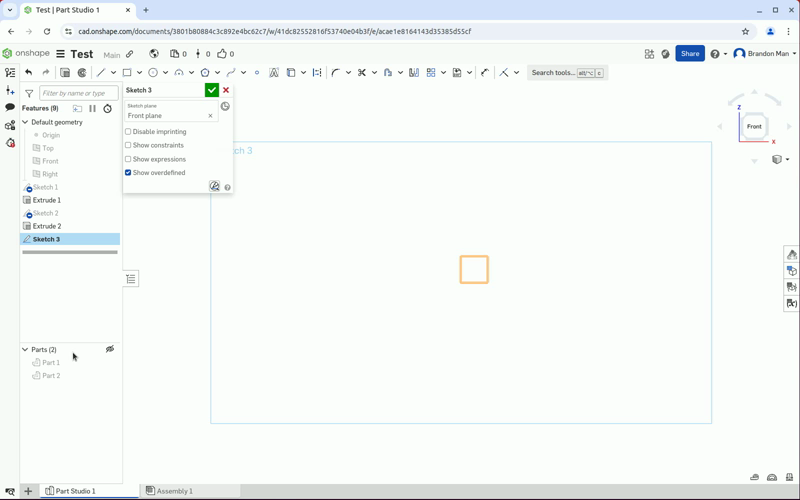
key_down(shift)
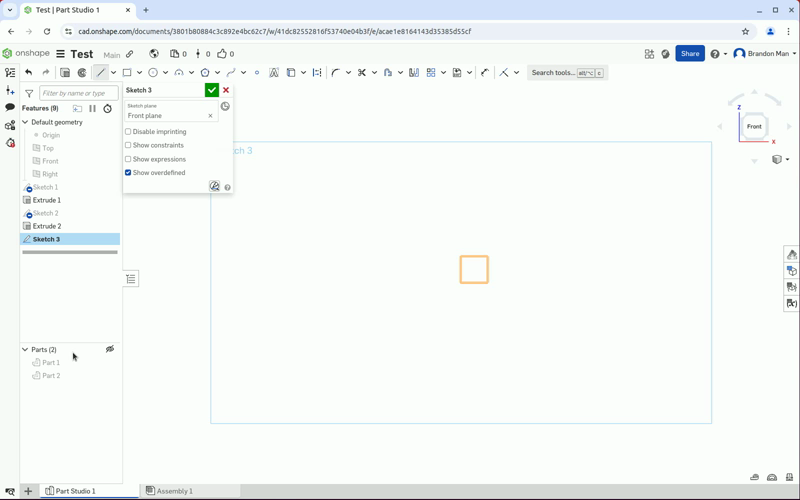
mouse_move(486, 282)
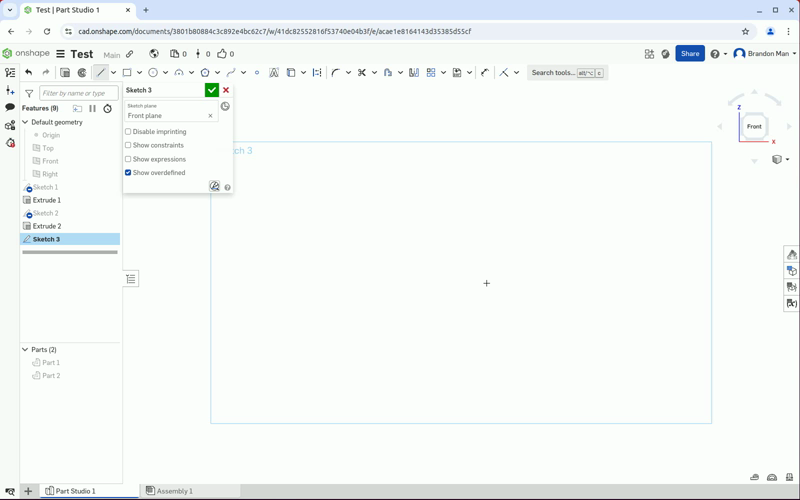
click(486, 282)
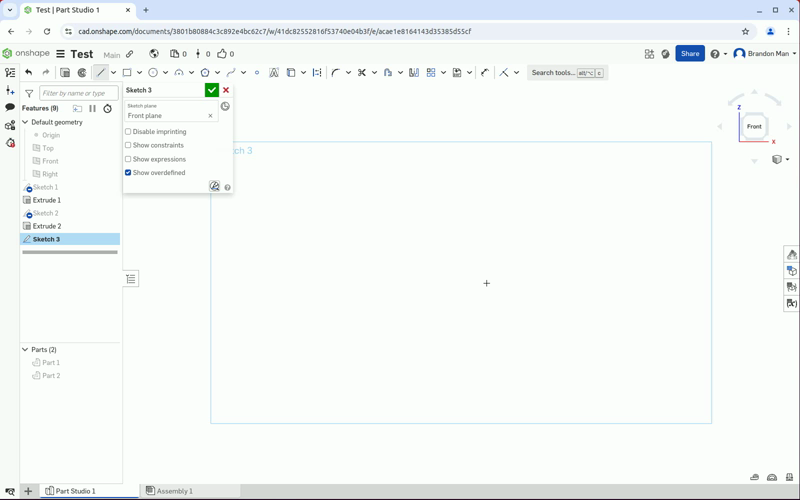
key_up(shift)
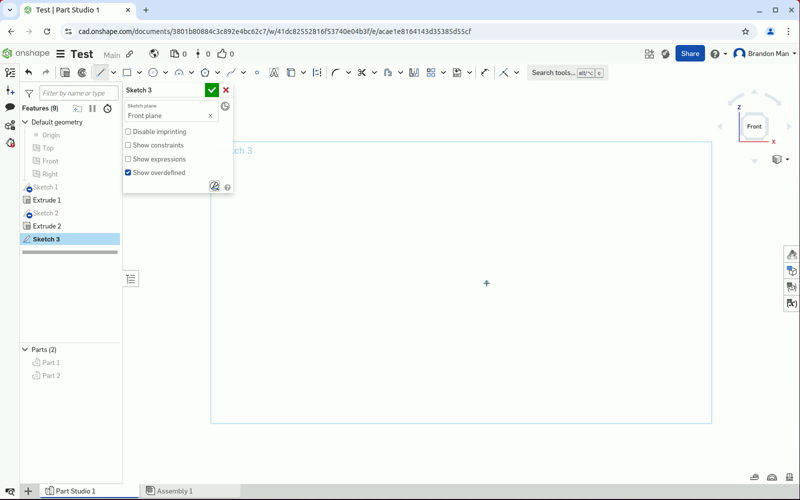
key_down(shift)
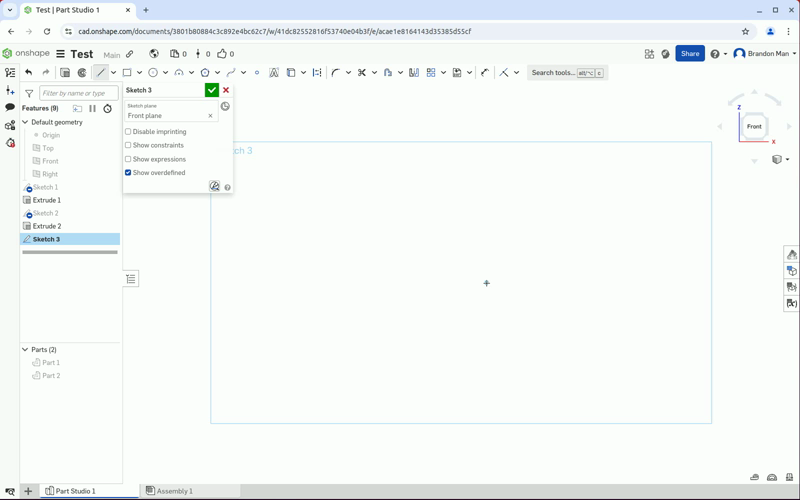
mouse_move(574, 282)
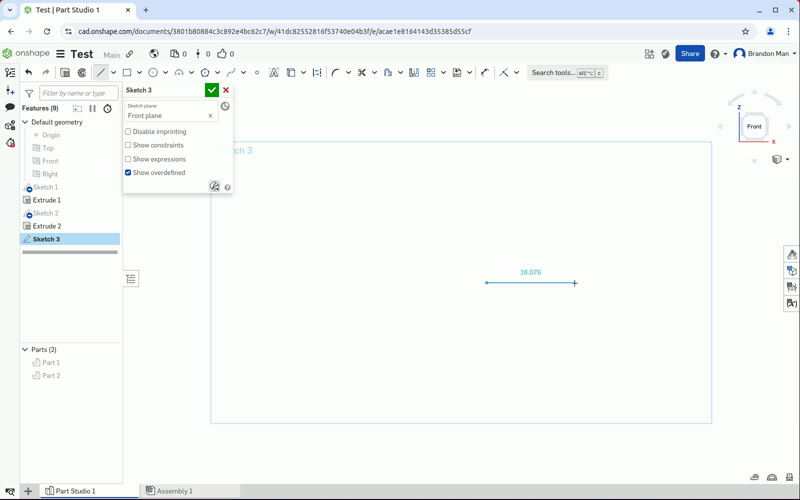
click(574, 282)
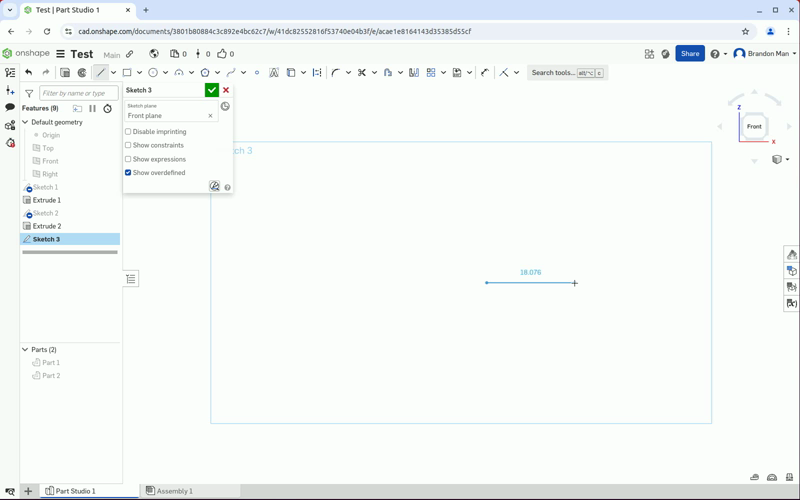
key_up(shift)
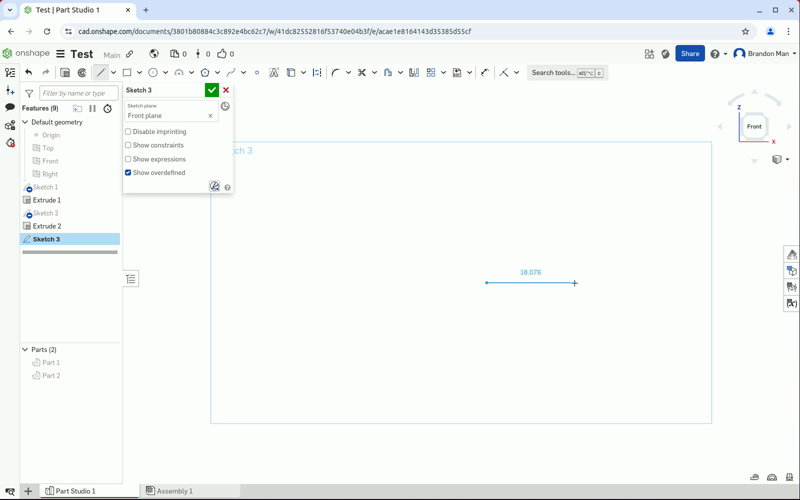
key_down(shift)
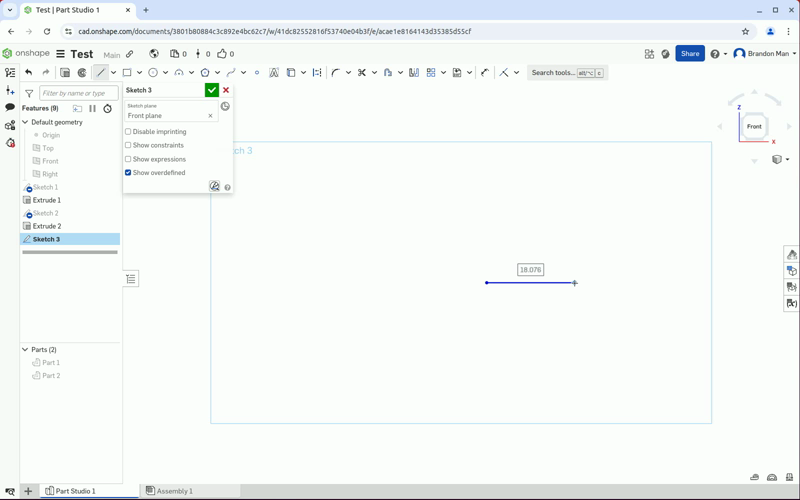
mouse_move(589, 282)
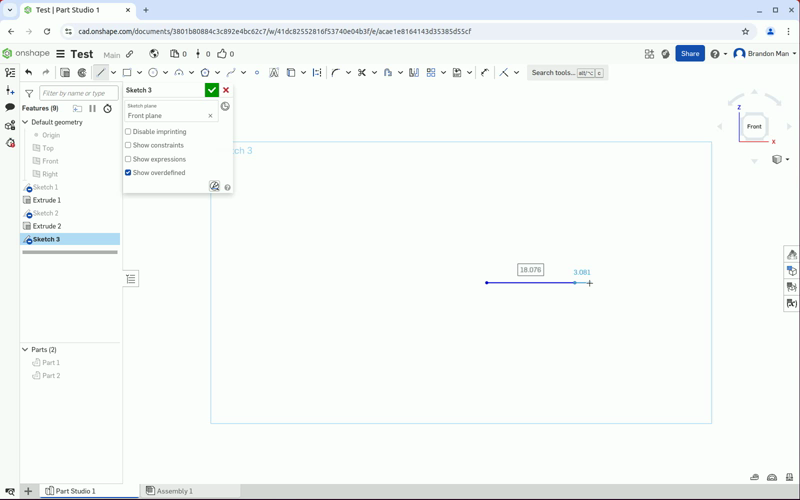
mouse_move(574, 258)
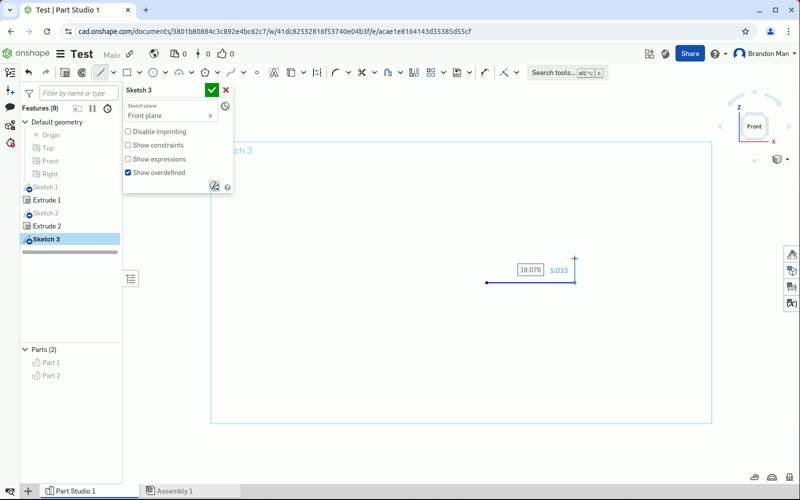
click(574, 258)
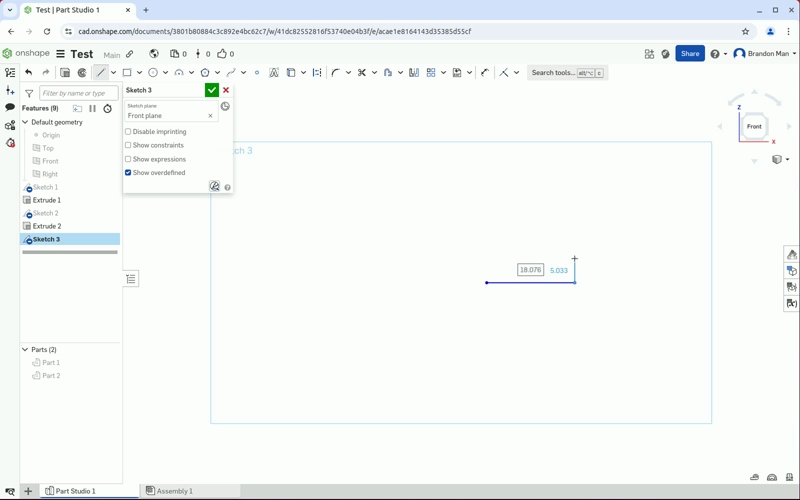
key_up(shift)
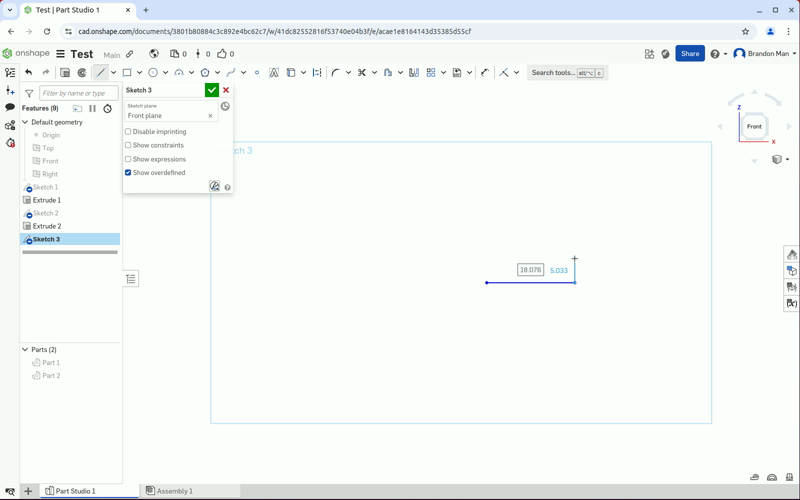
key_down(shift)
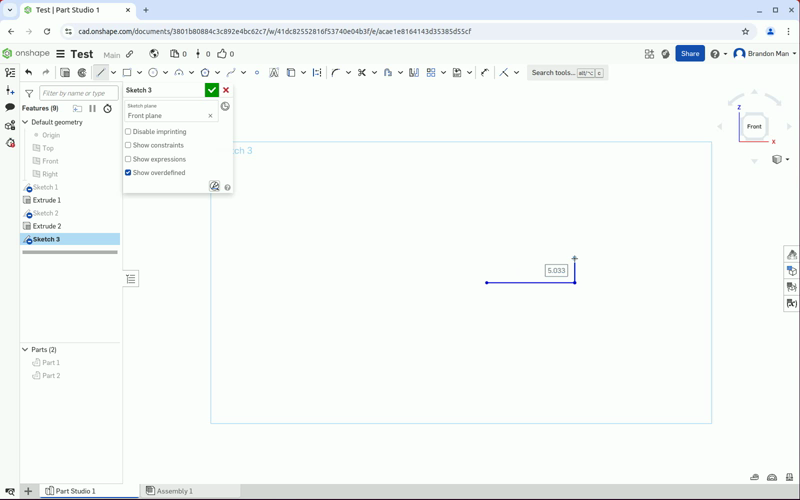
mouse_move(486, 258)
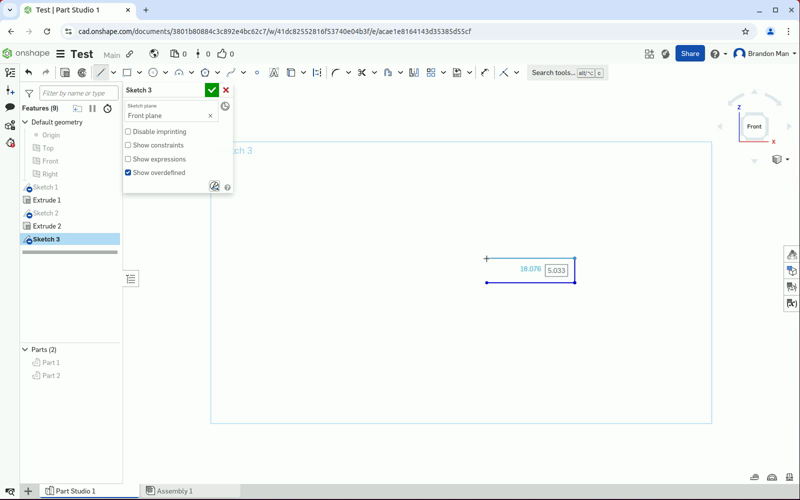
click(486, 258)
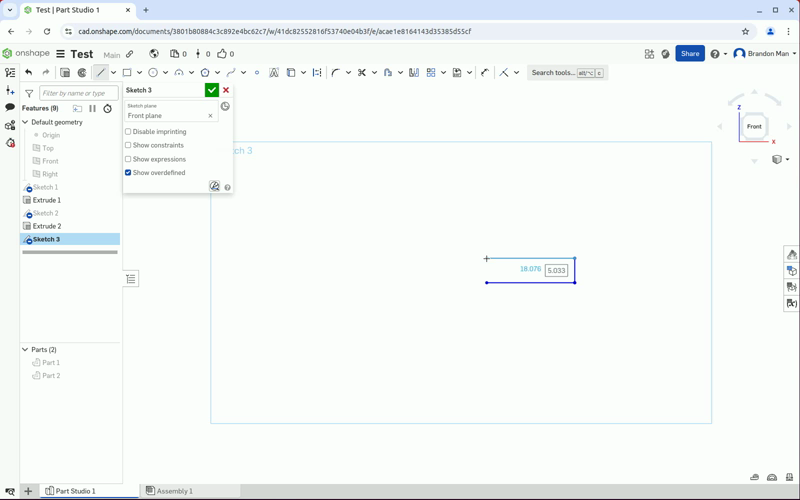
key_up(shift)
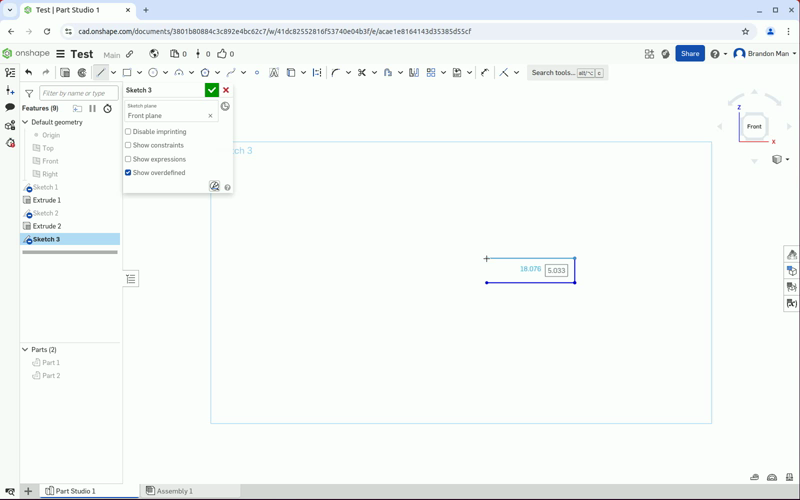
mouse_move(516, 258)
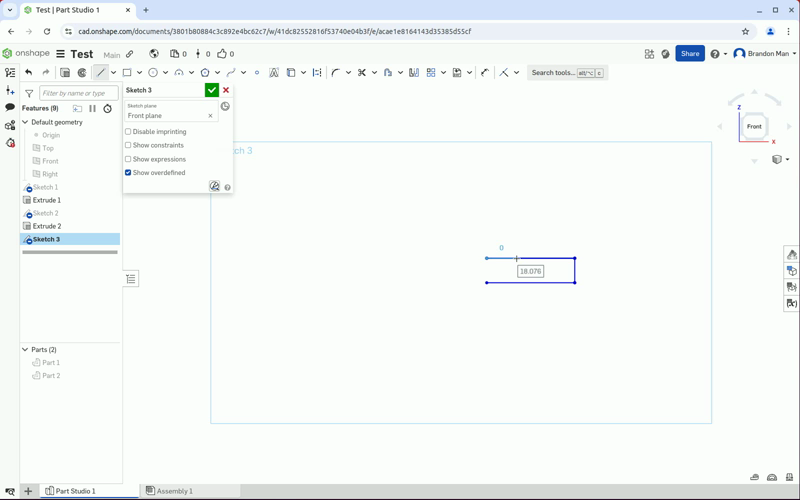
key_down(shift)
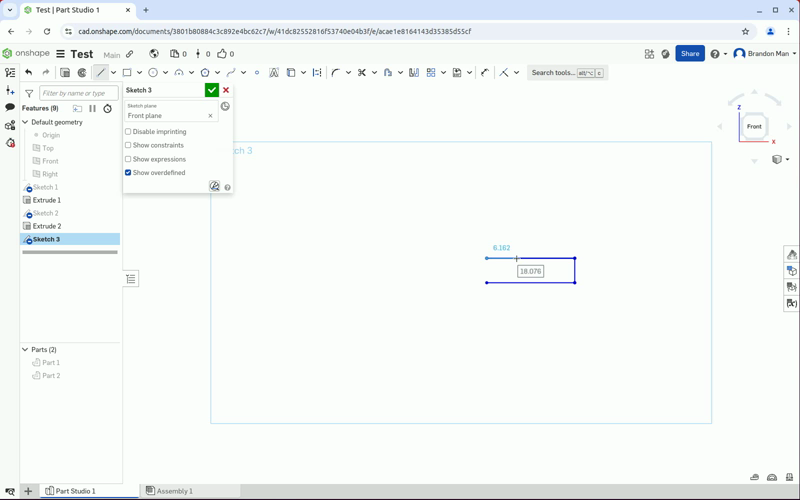
mouse_move(486, 282)
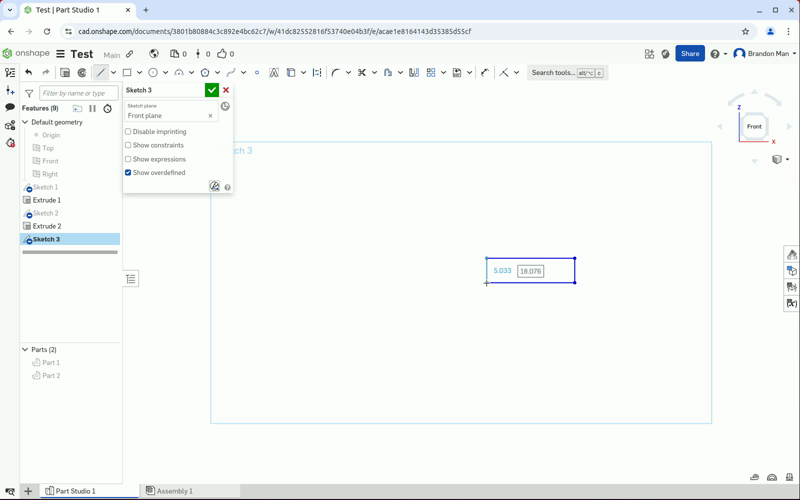
key_up(shift)
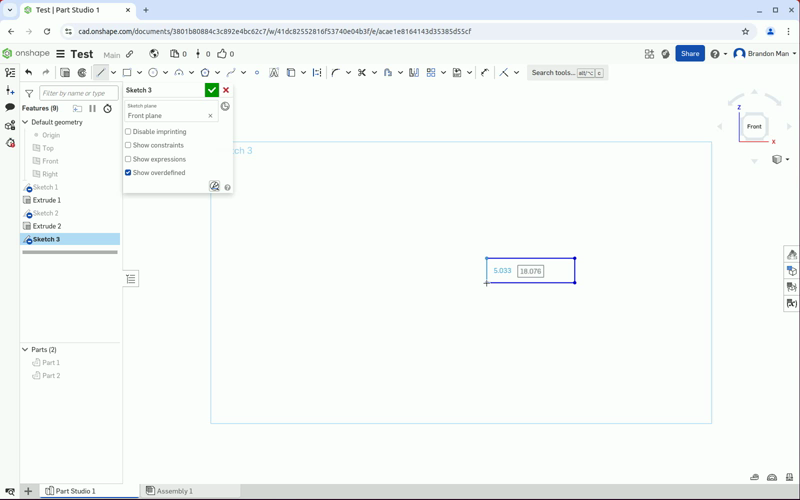
click(486, 282)
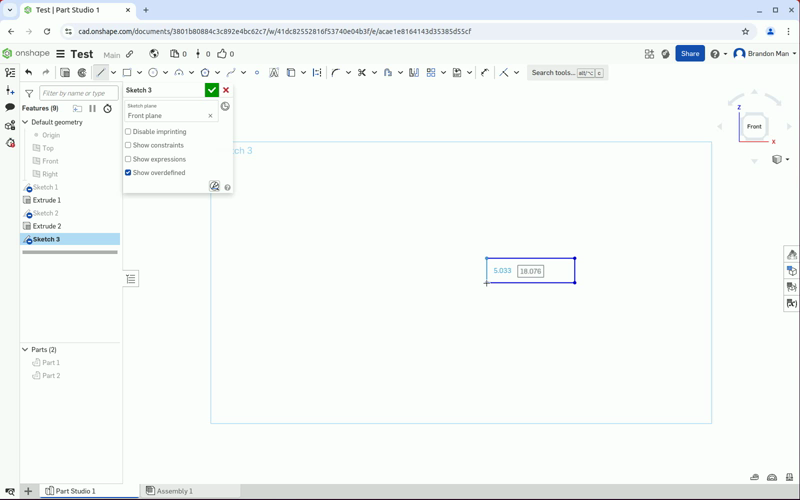
key(esc)
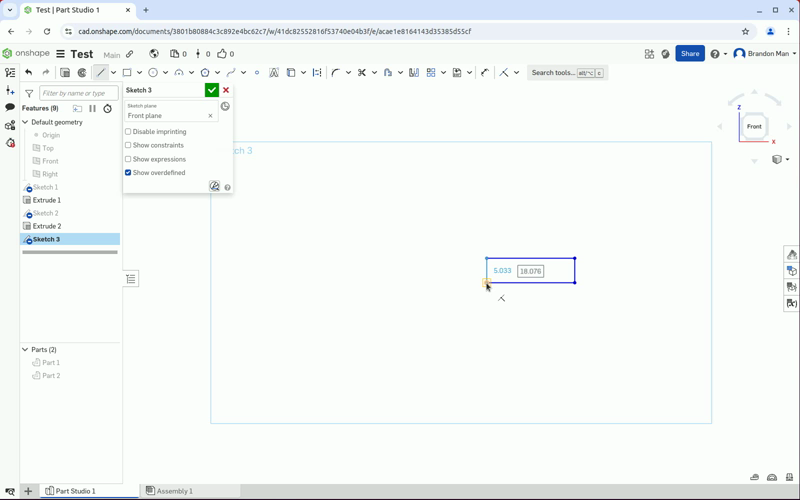
mouse_move(503, 276)
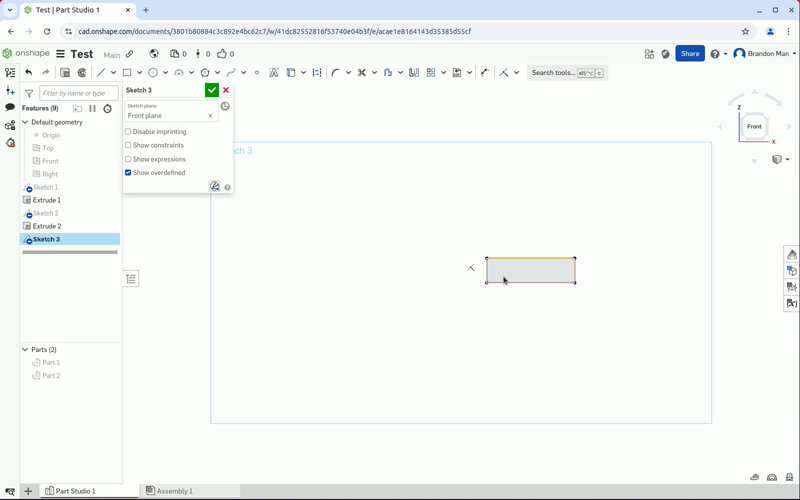
click(503, 276)
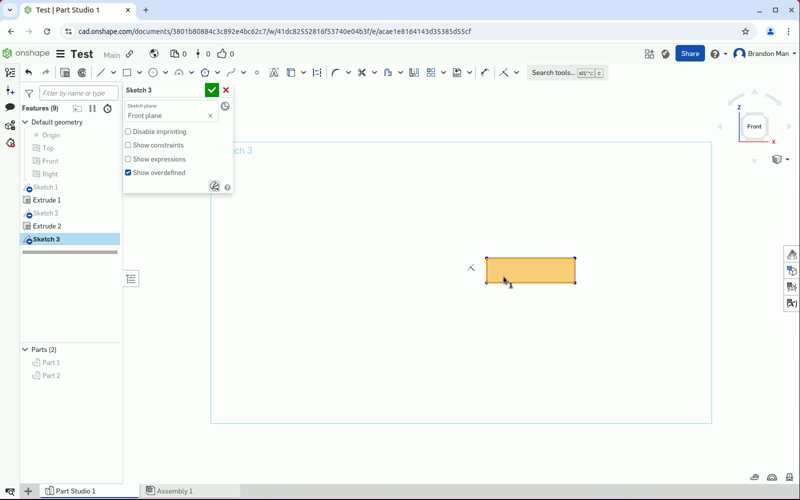
mouse_move(73, 352)
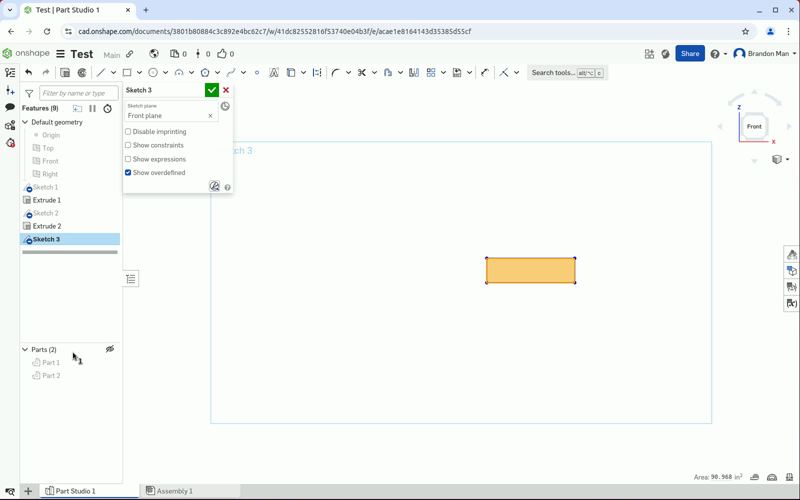
key(shift+y)
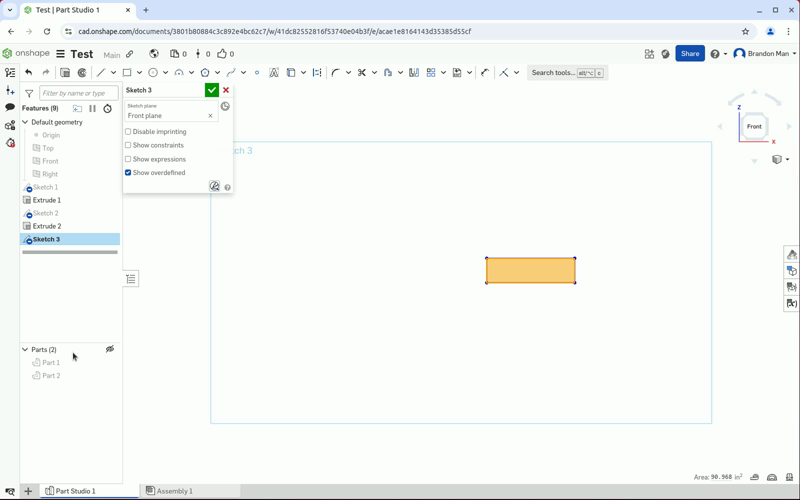
key(shift+e)
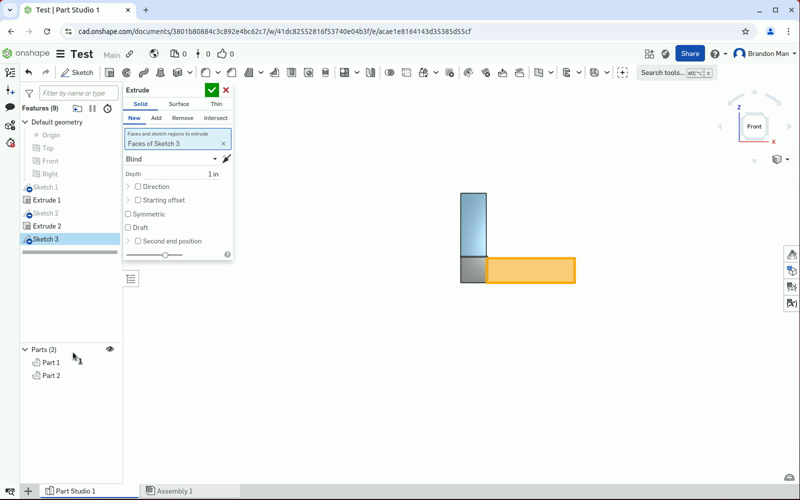
mouse_move(143, 106)
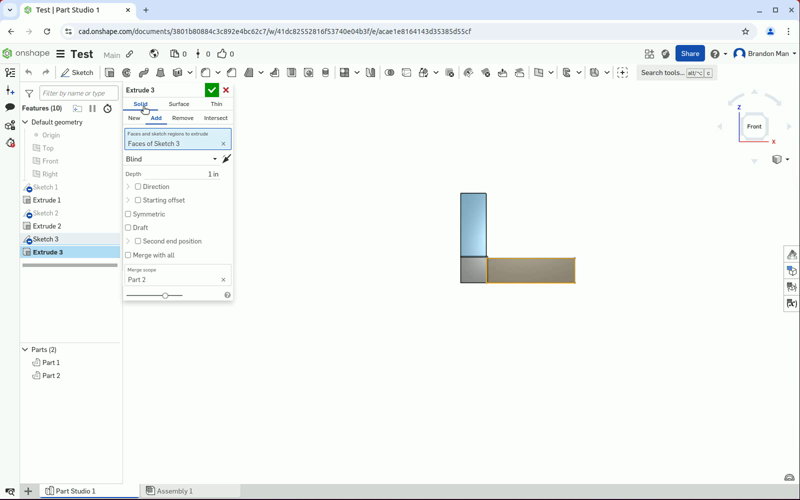
click(143, 106)
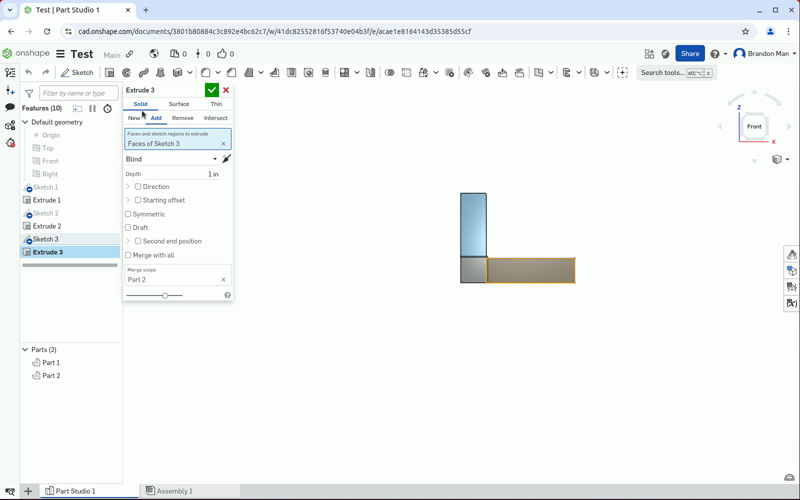
mouse_move(137, 120)
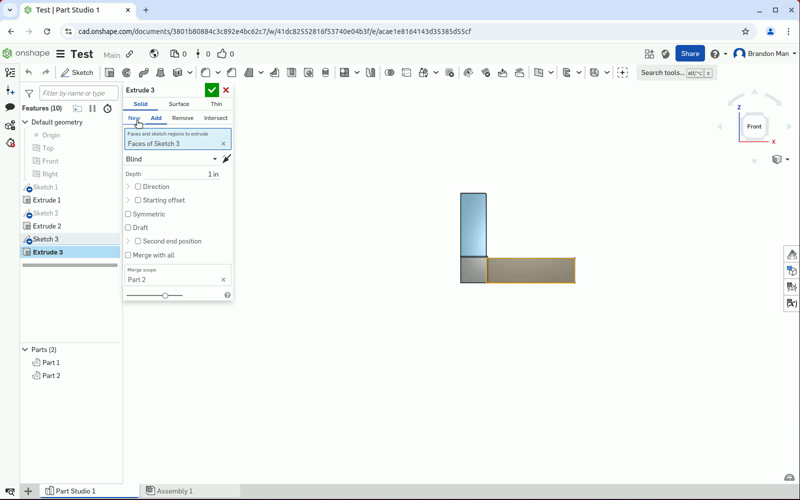
click(137, 120)
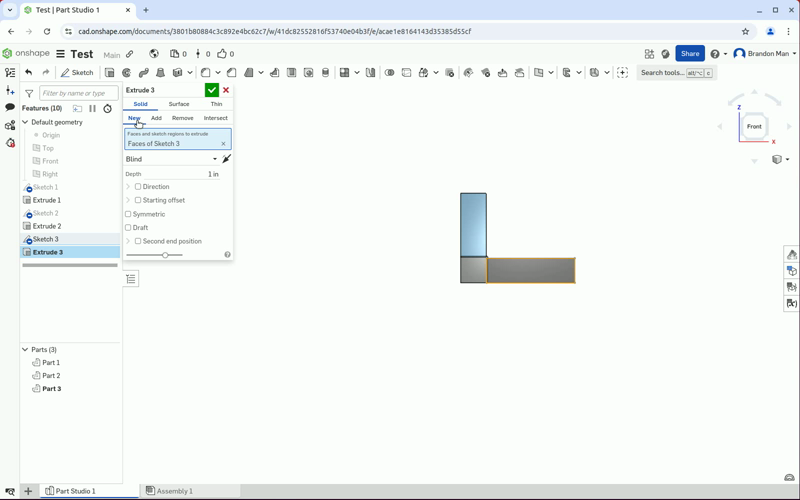
key(tab, 4)
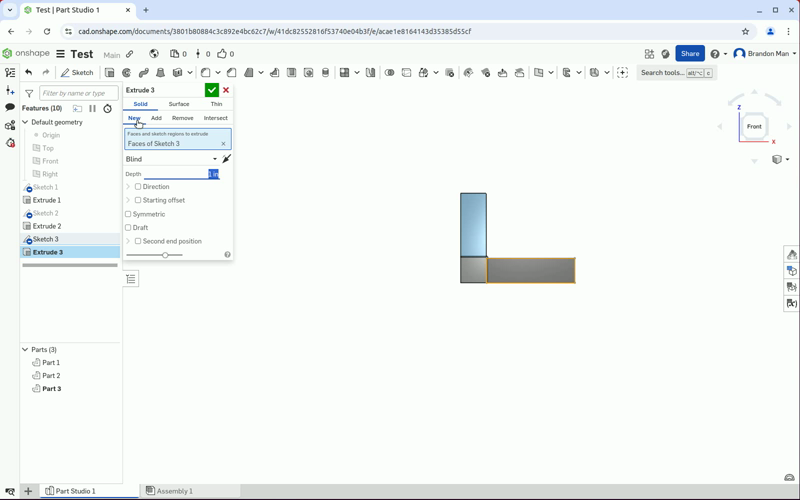
text(10.351)
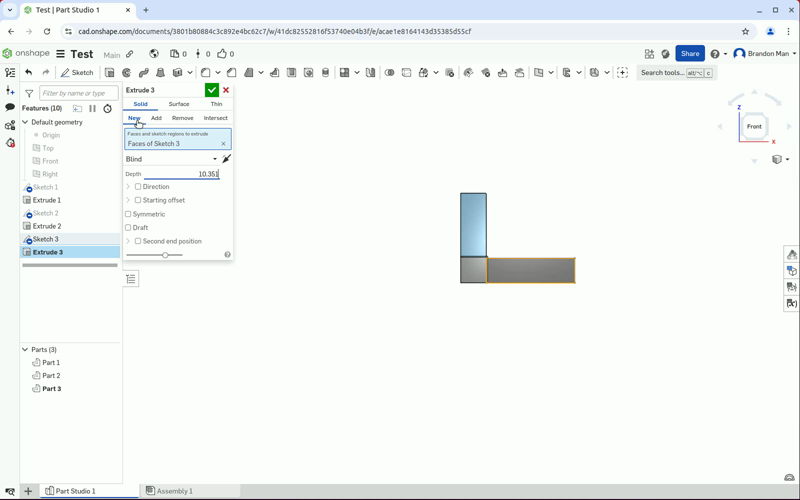
key(enter)
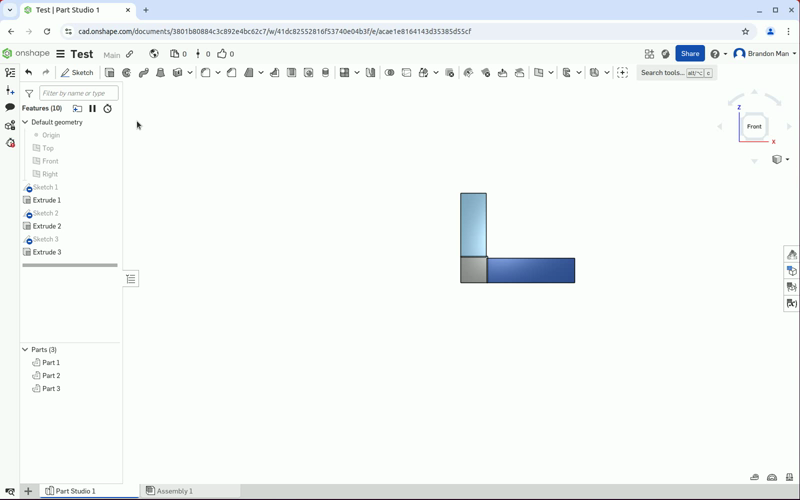
key(shift+h)
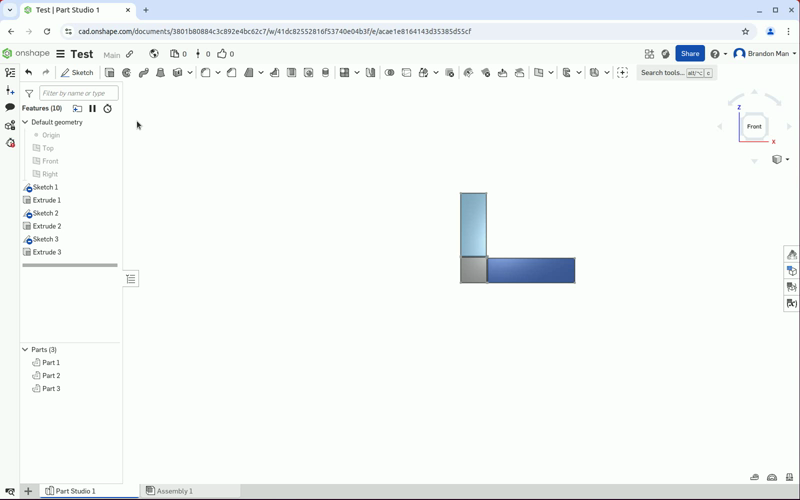
key(shift+h)
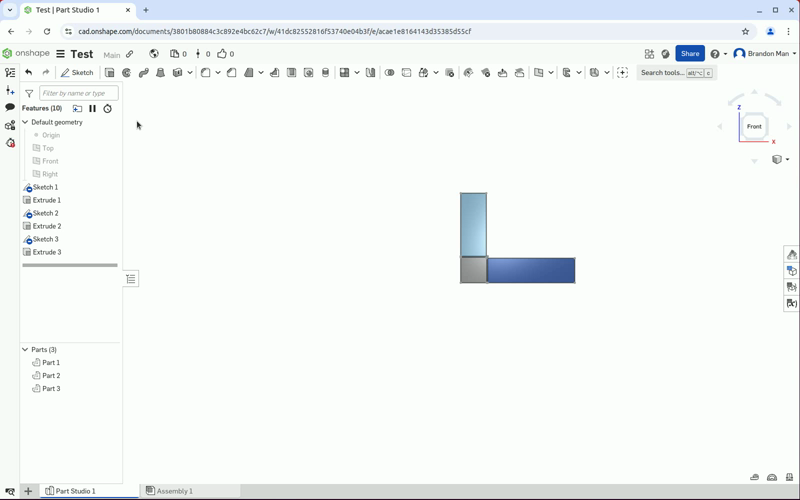
key(shift+7)
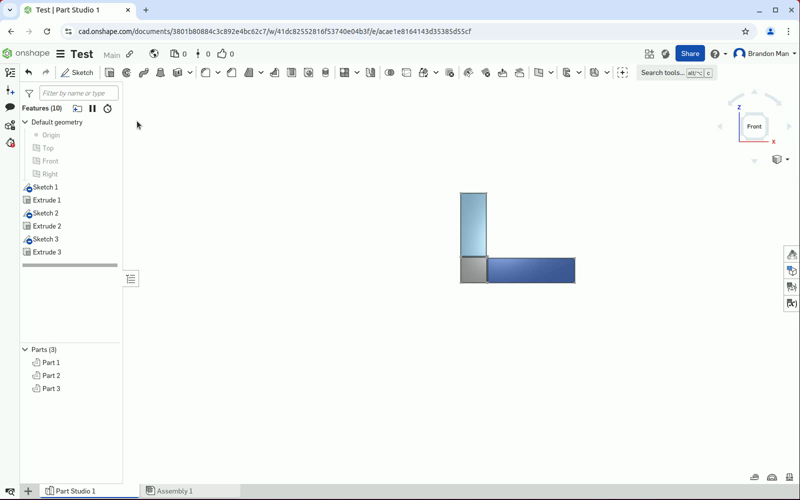
key(left, 2)
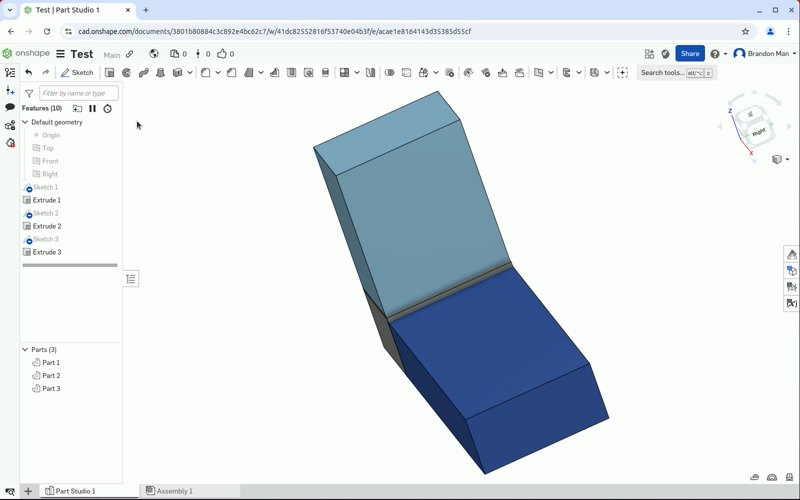
key(down, 2)
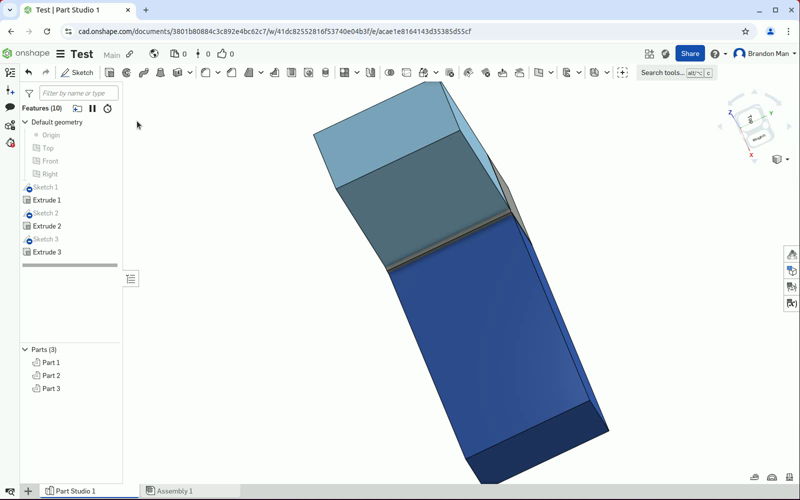
key(up, 2)
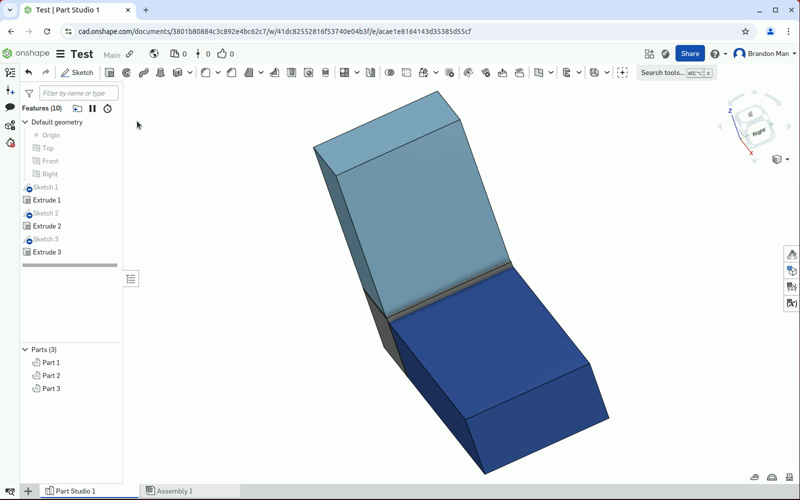
key(right, 2)
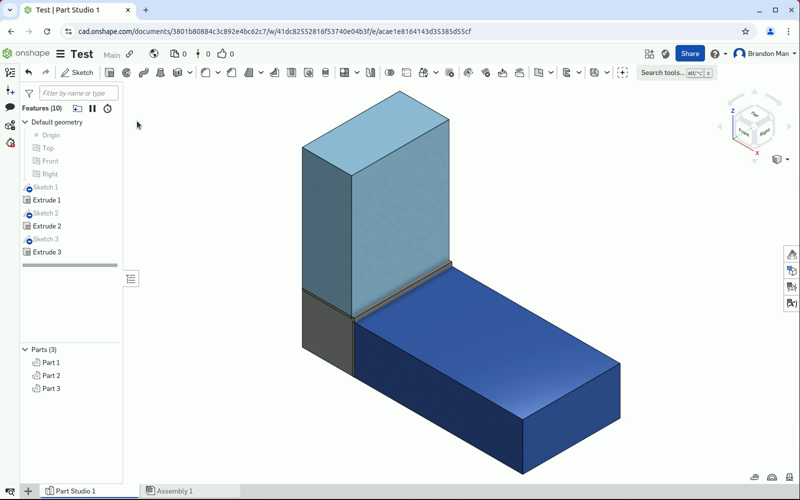
mouse_move(73, 189)
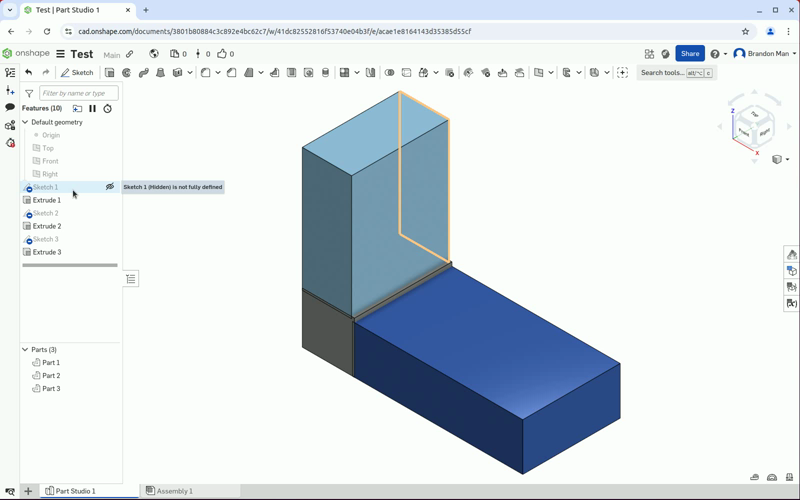
click(73, 189)